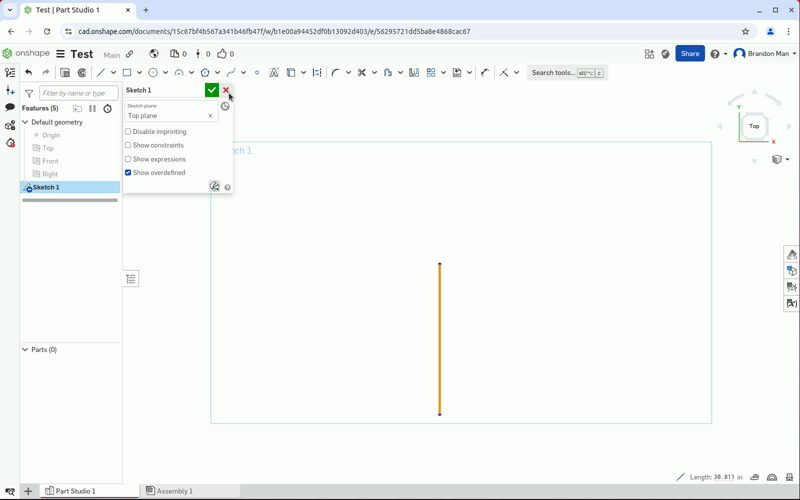
key(shift+h)
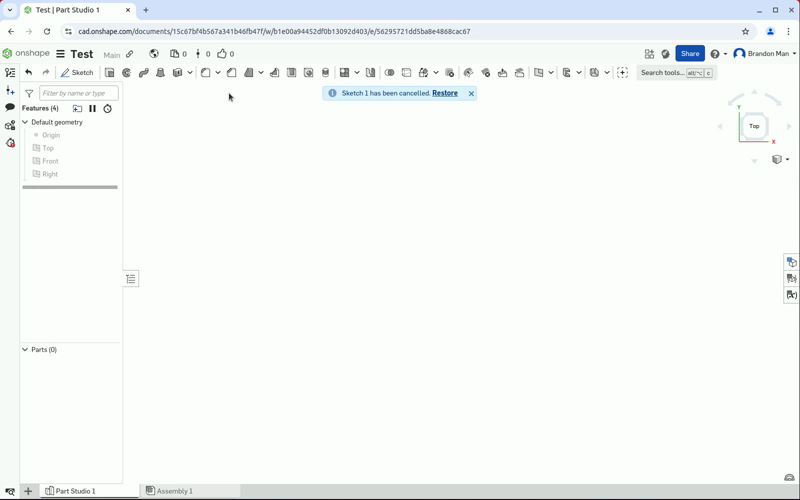
mouse_move(73, 352)
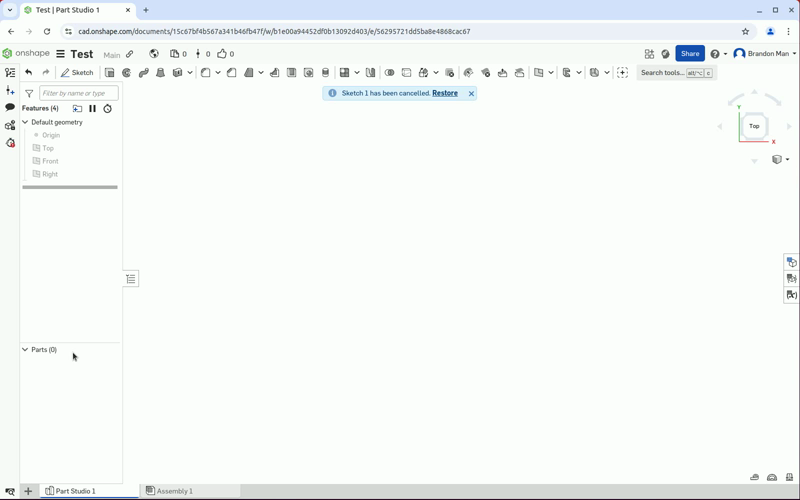
key(y)
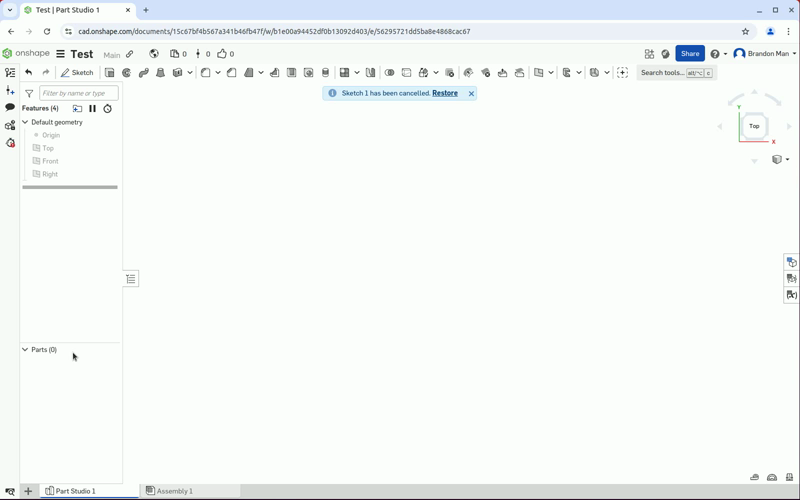
key(shift+p)
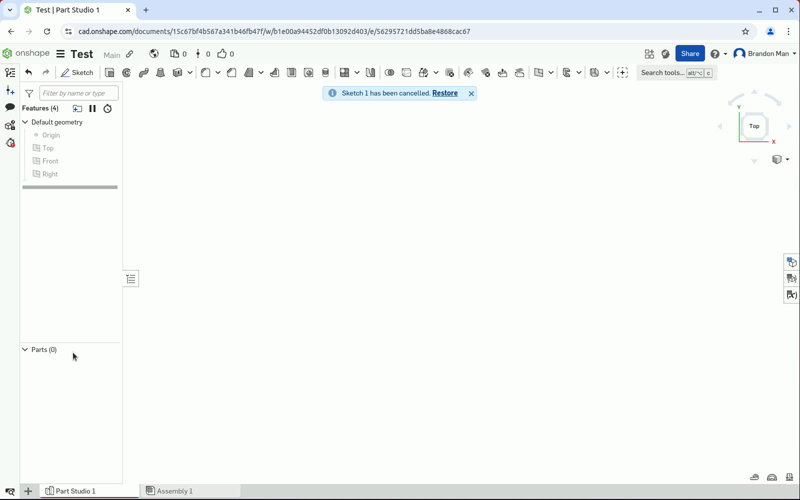
key(space)
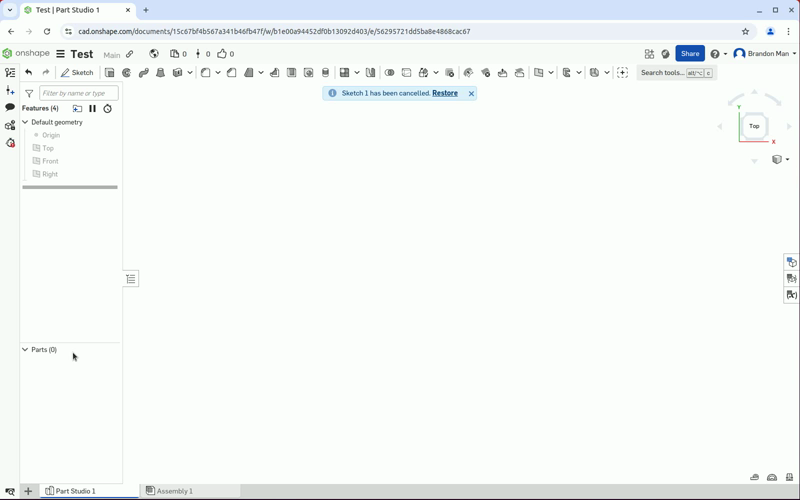
key_down(shift)
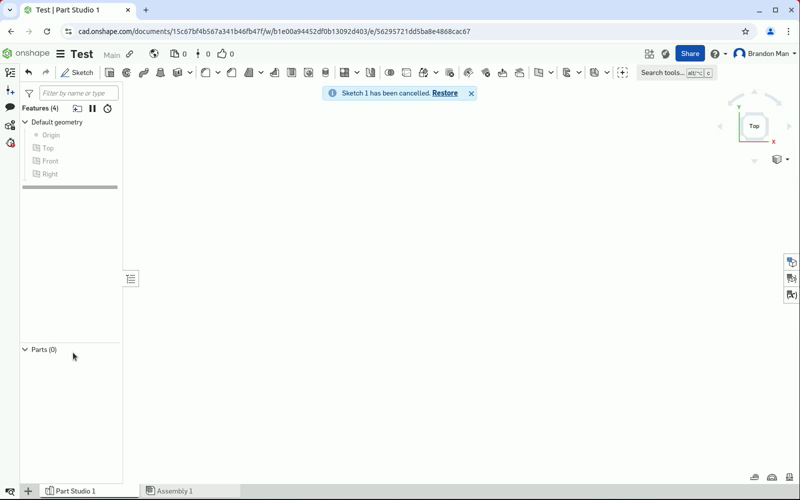
key(up)
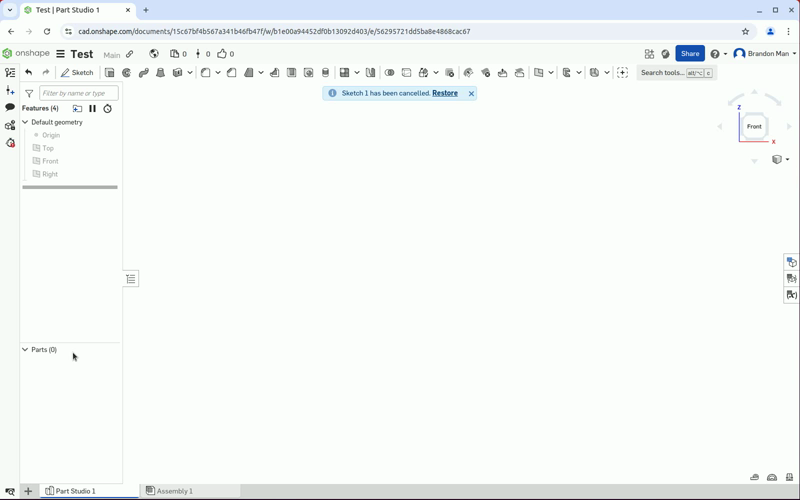
key_up(shift)
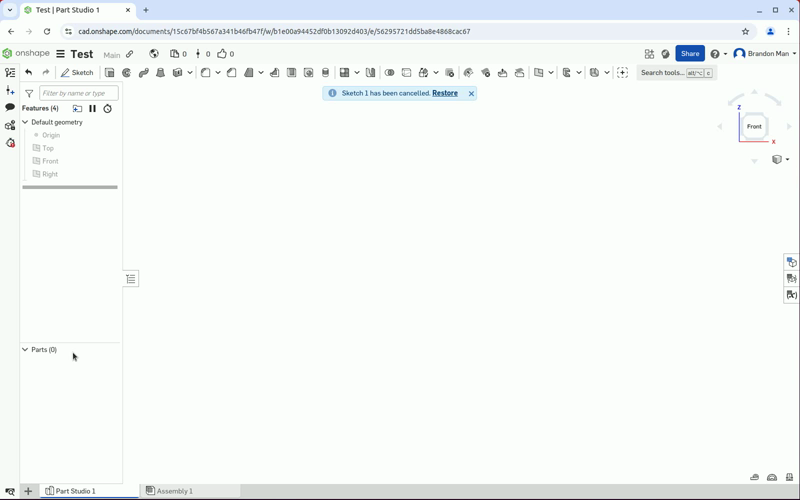
mouse_move(73, 352)
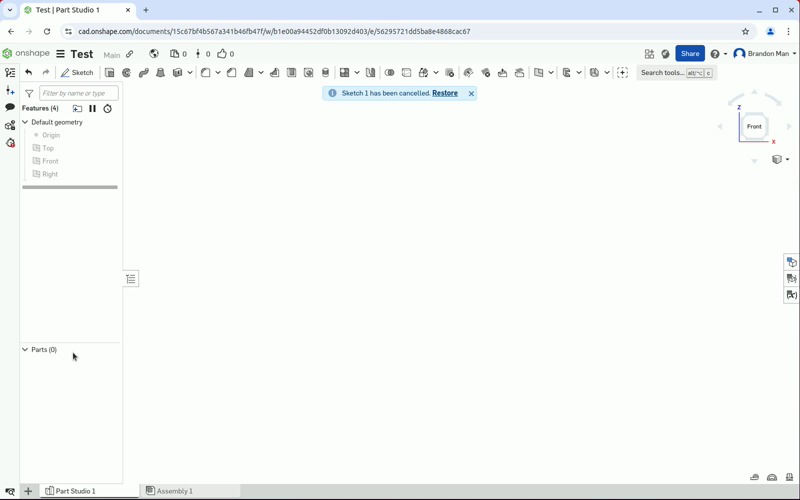
key(shift+y)
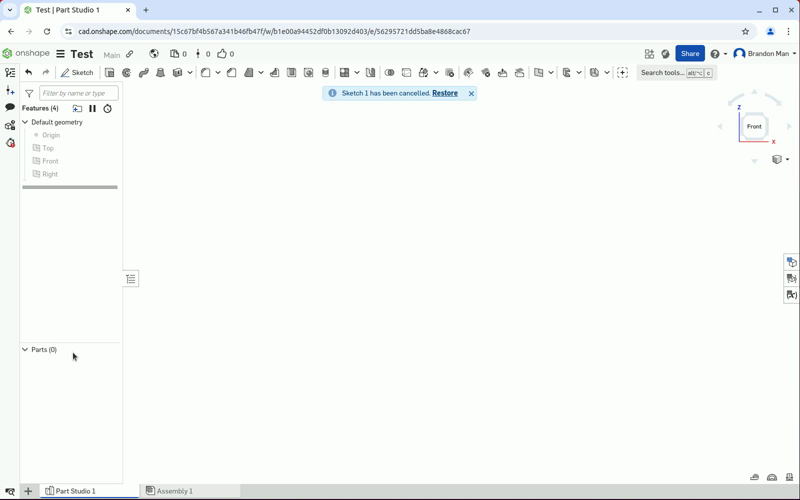
key(shift+s)
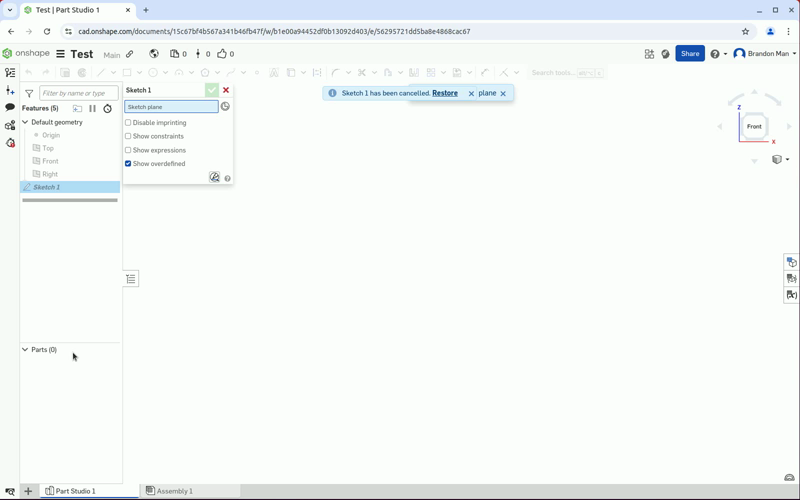
mouse_move(73, 163)
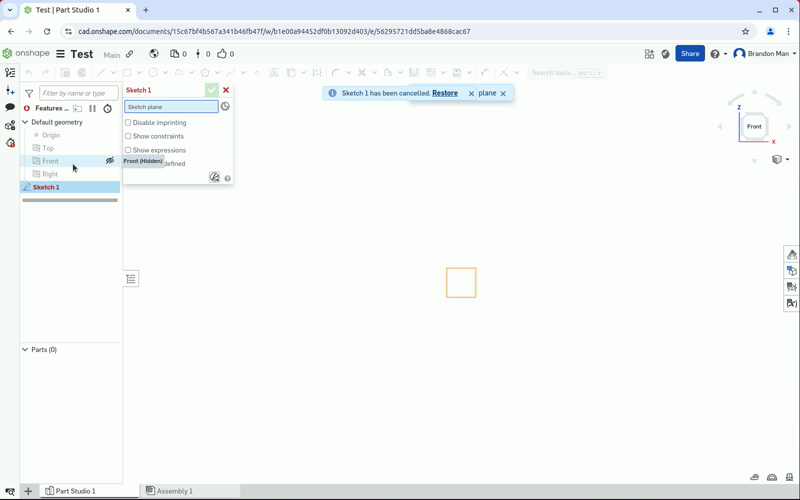
click(73, 163)
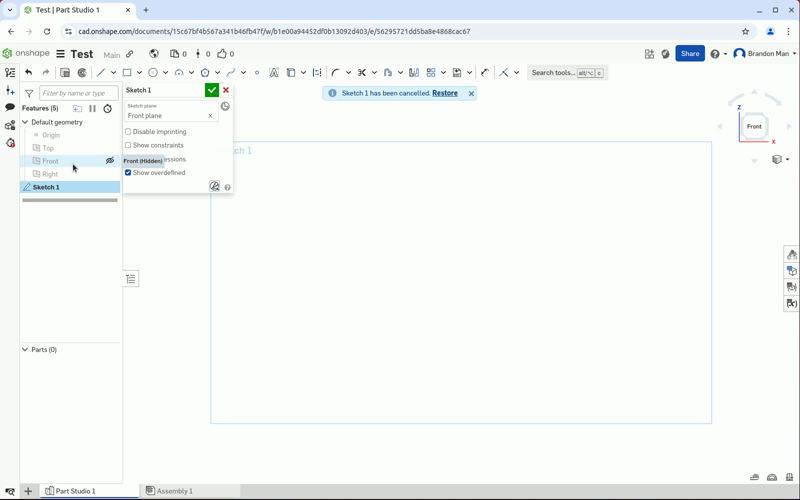
mouse_move(73, 352)
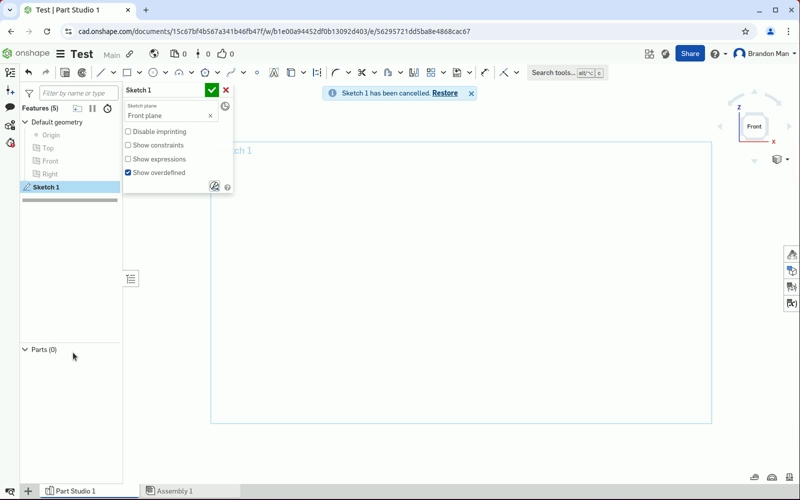
key(y)
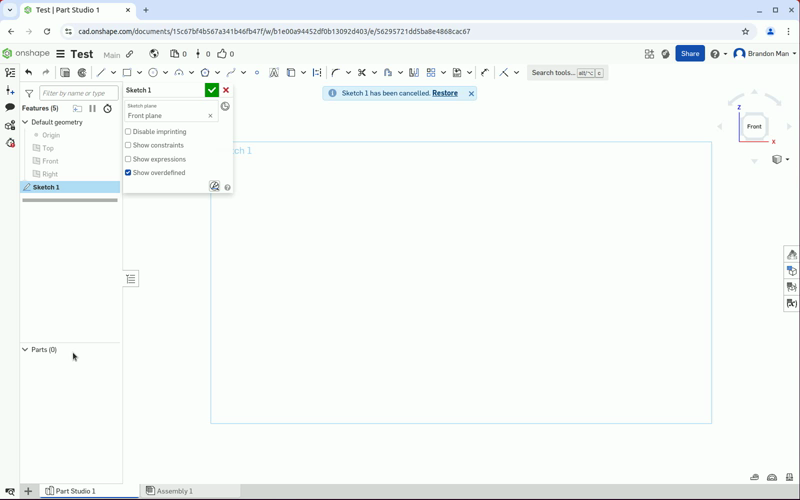
key(l)
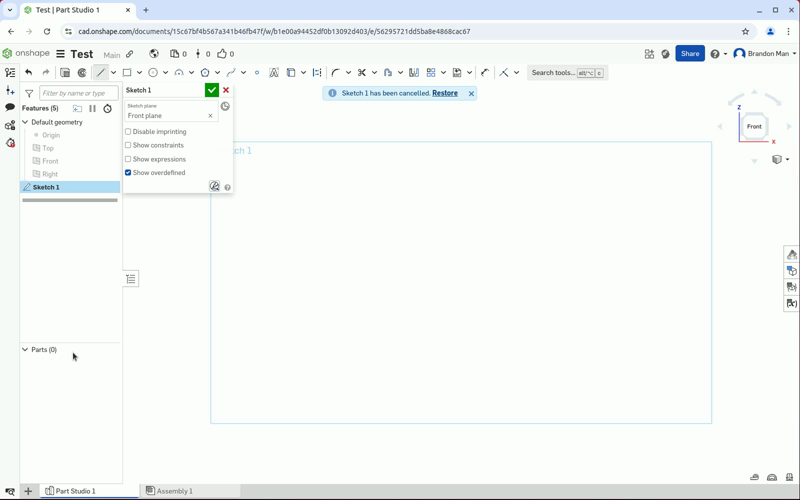
key_down(shift)
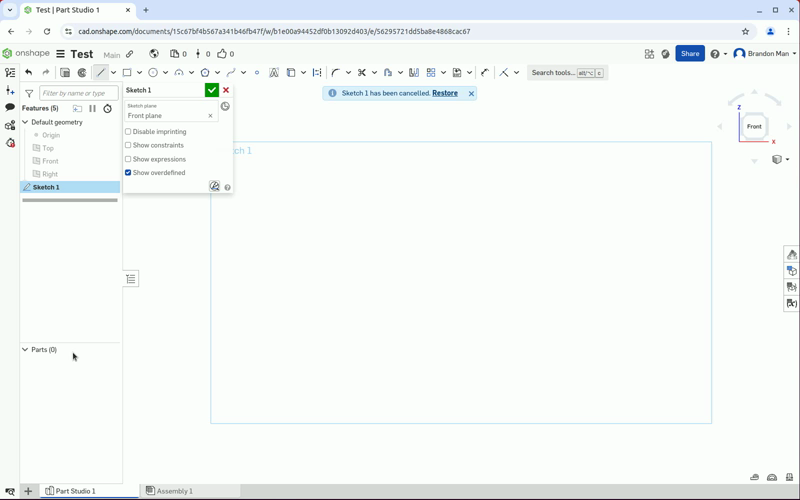
mouse_move(348, 282)
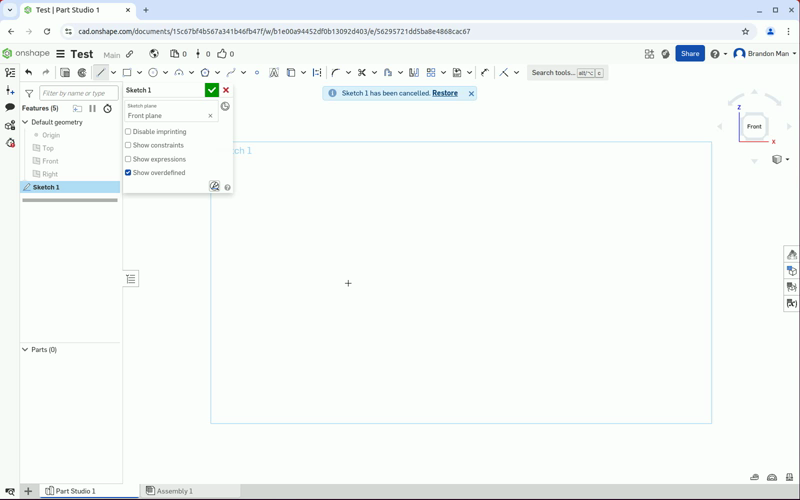
click(348, 282)
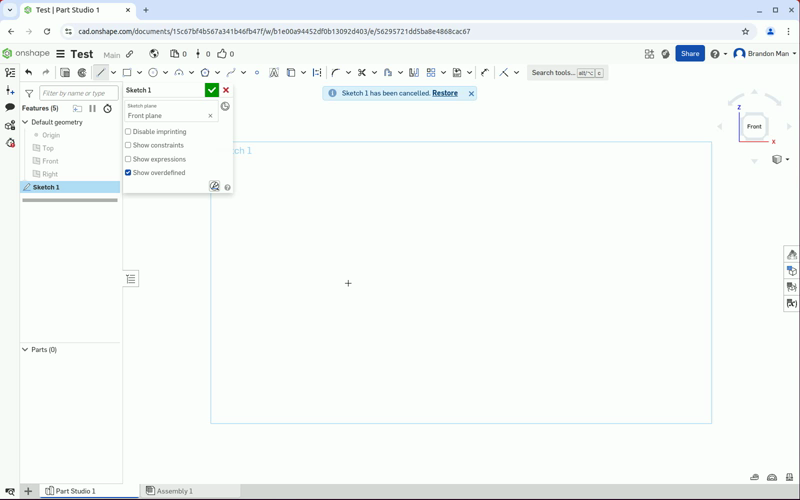
key_up(shift)
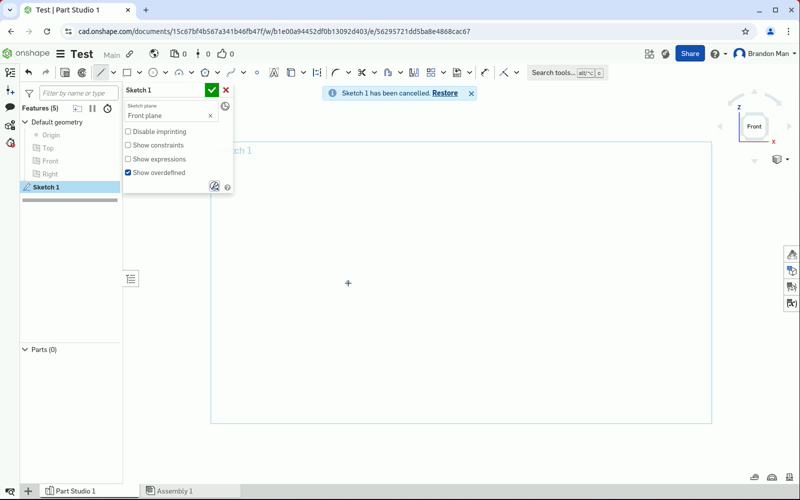
key_down(shift)
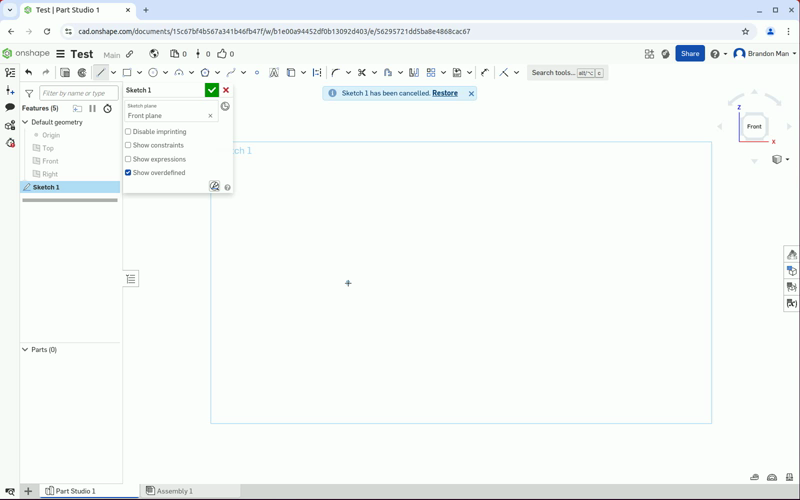
mouse_move(460, 282)
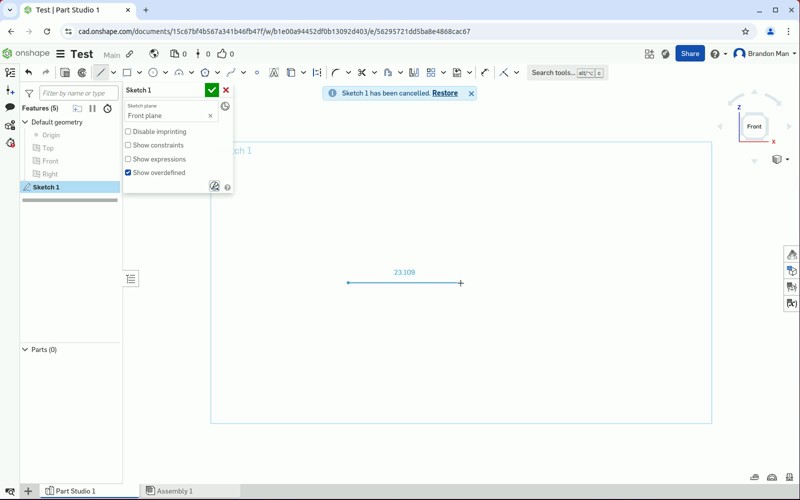
click(460, 282)
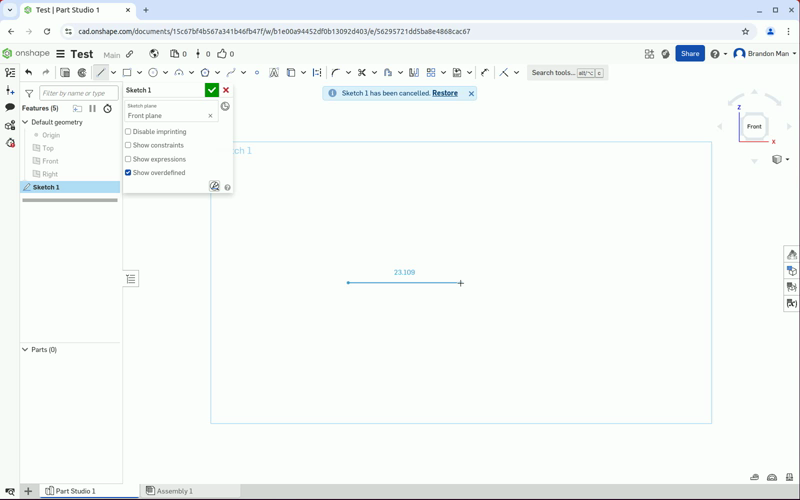
key_up(shift)
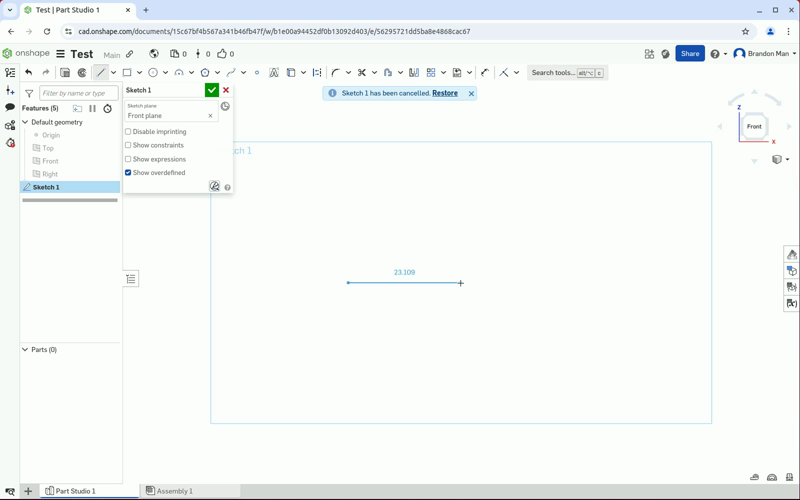
key_down(shift)
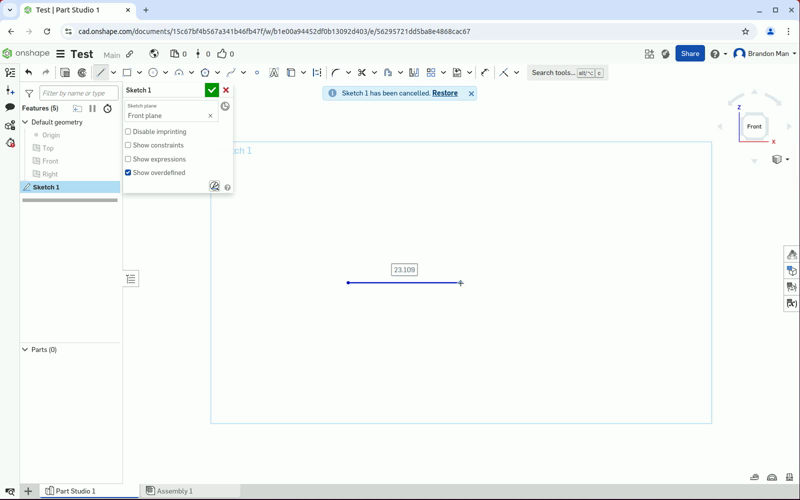
mouse_move(460, 170)
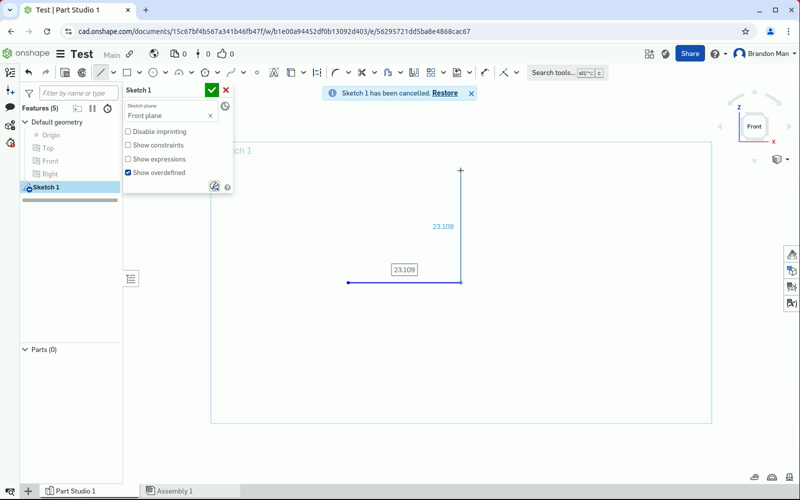
click(460, 170)
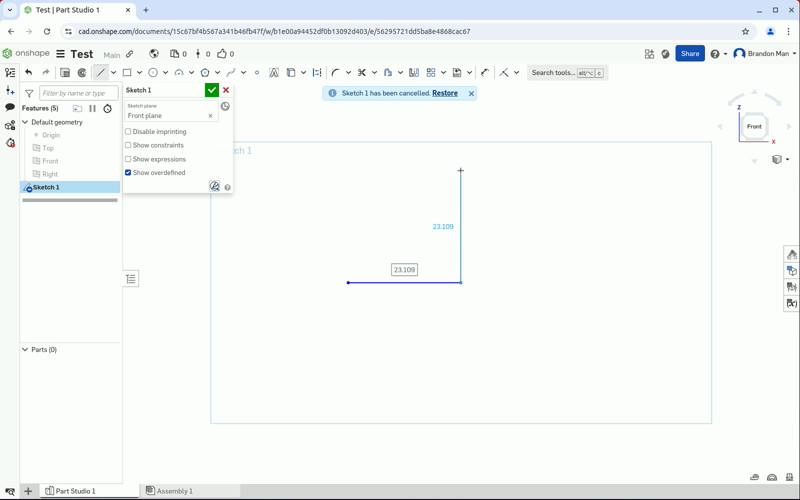
key_up(shift)
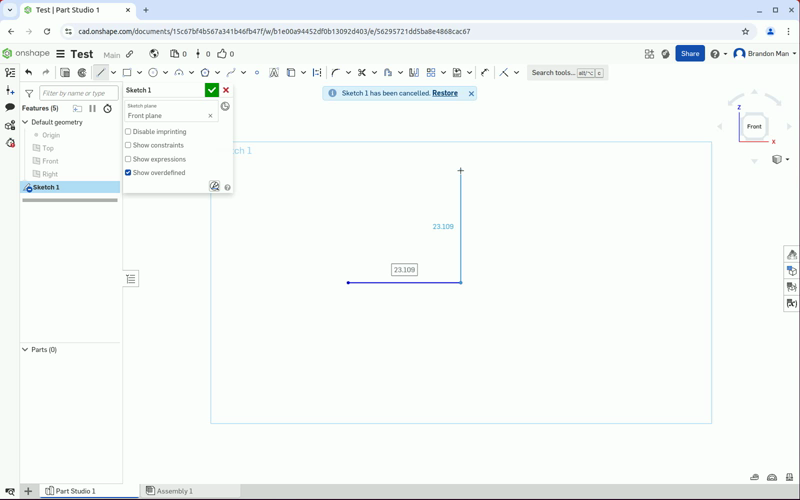
key_down(shift)
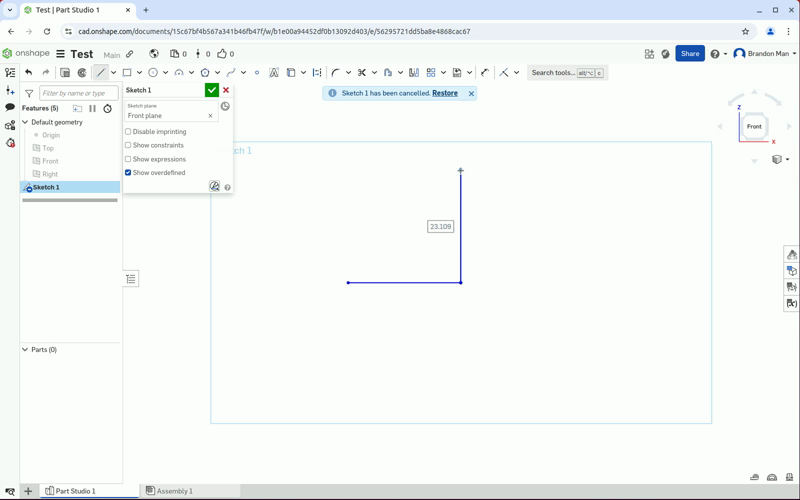
mouse_move(348, 170)
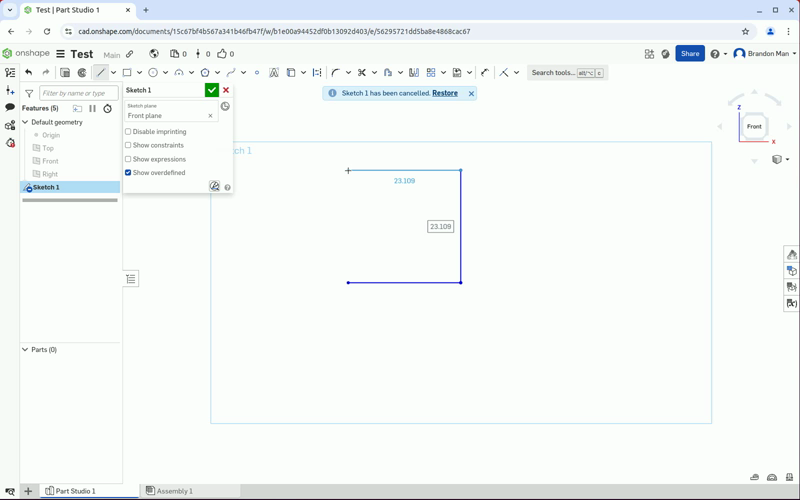
click(348, 170)
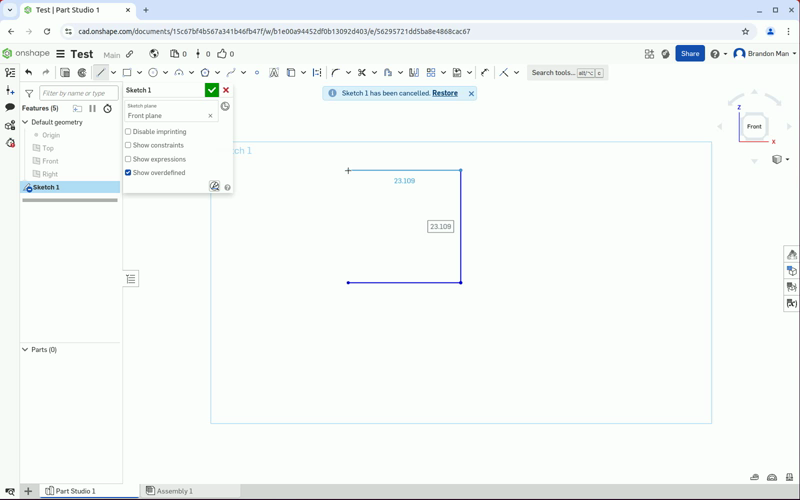
key_up(shift)
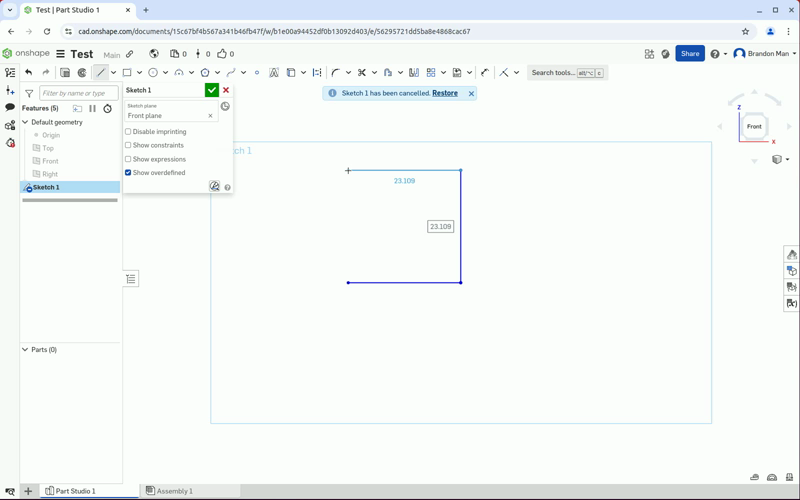
key_down(shift)
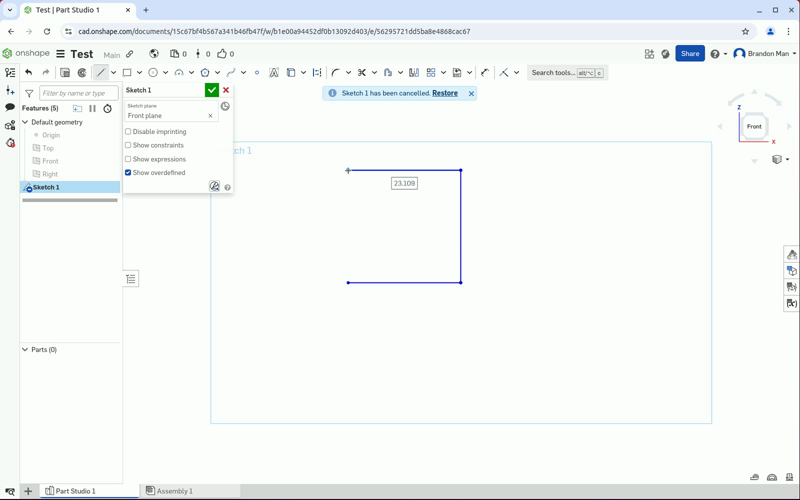
mouse_move(348, 282)
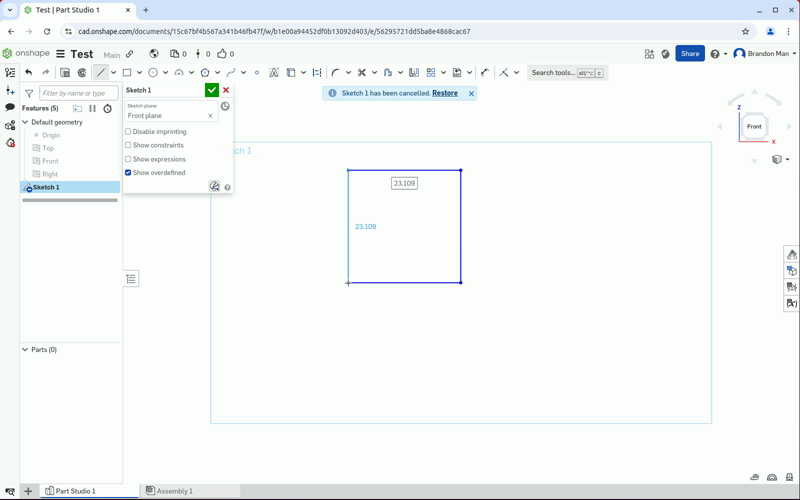
key_up(shift)
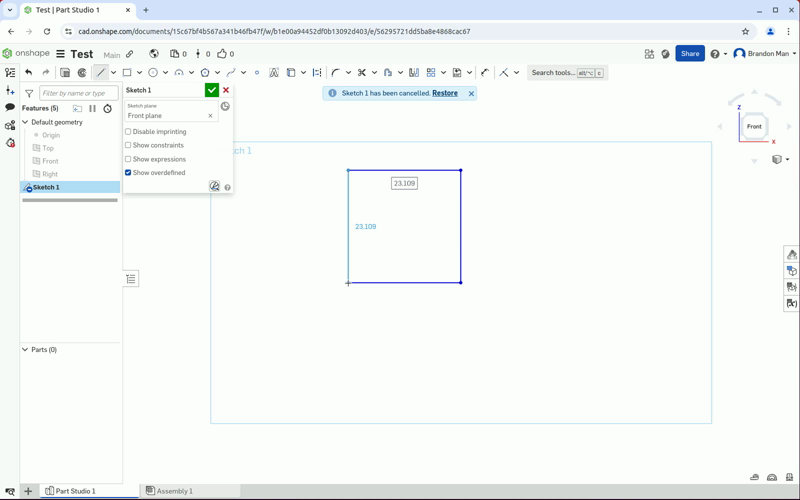
click(348, 282)
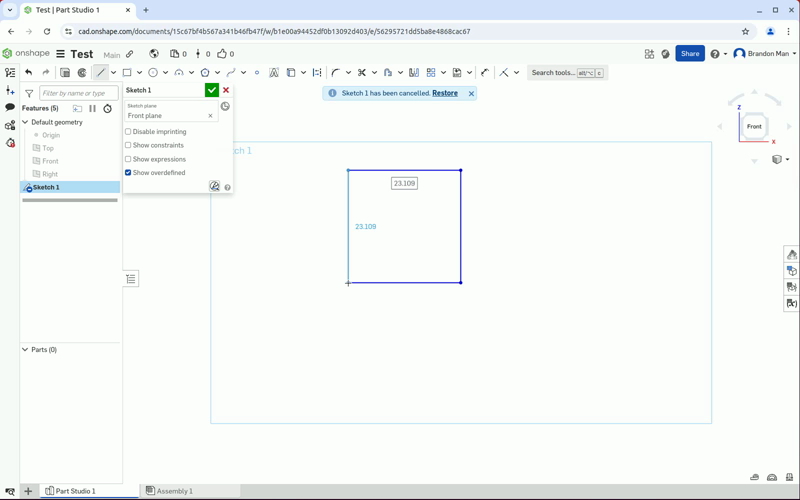
key(esc)
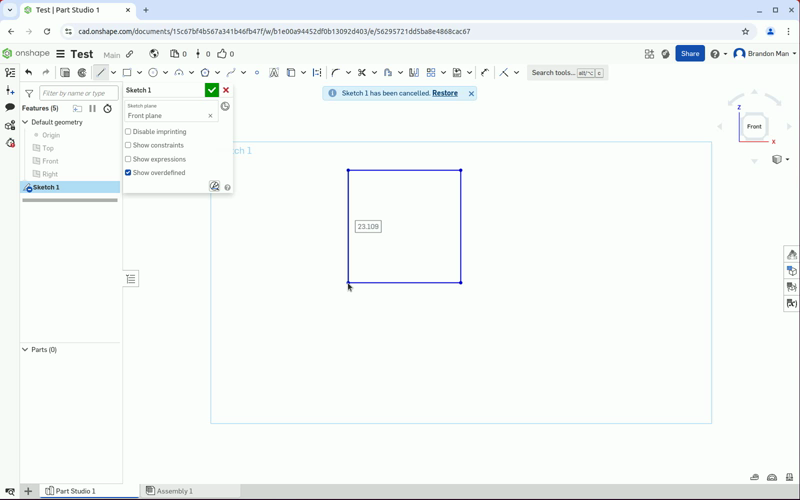
mouse_move(381, 191)
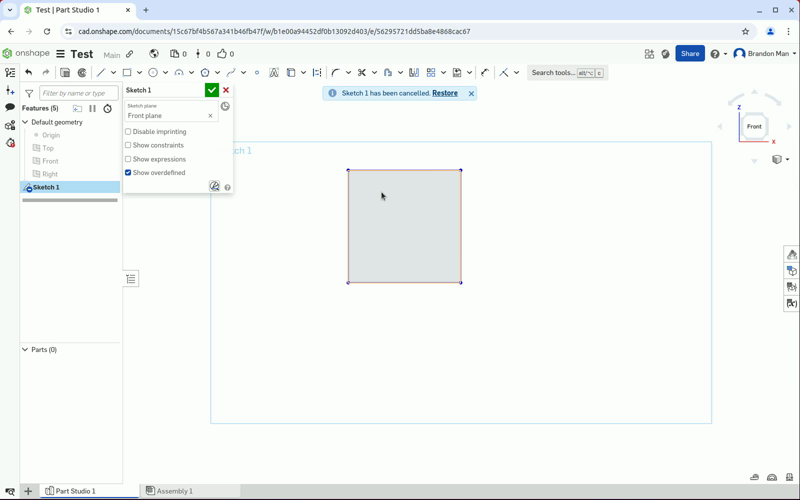
click(381, 191)
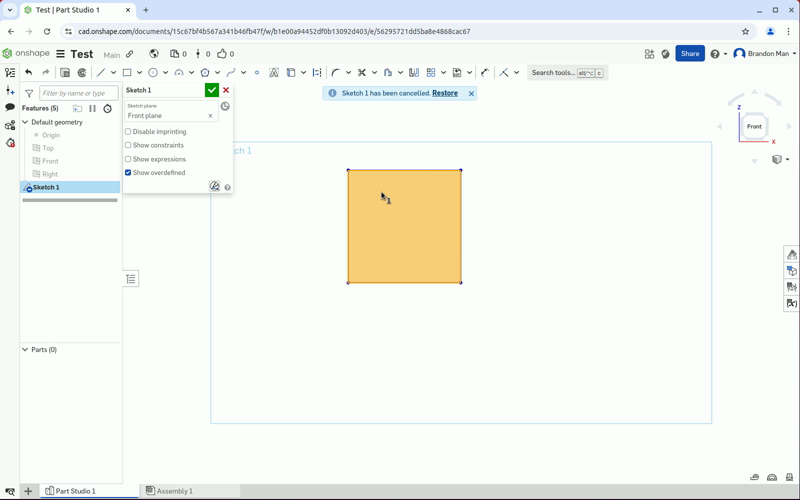
mouse_move(73, 352)
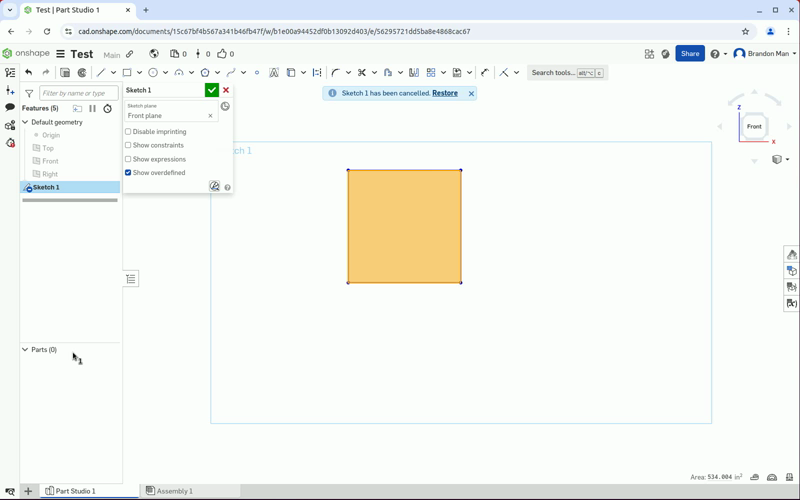
key(shift+y)
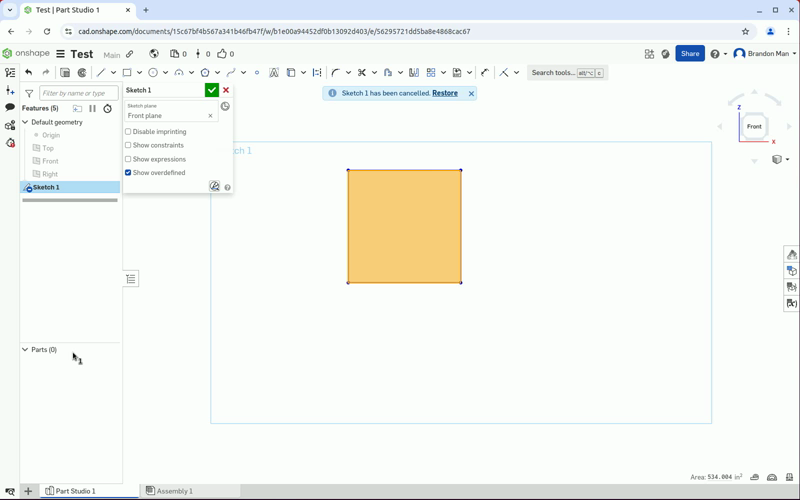
key(shift+e)
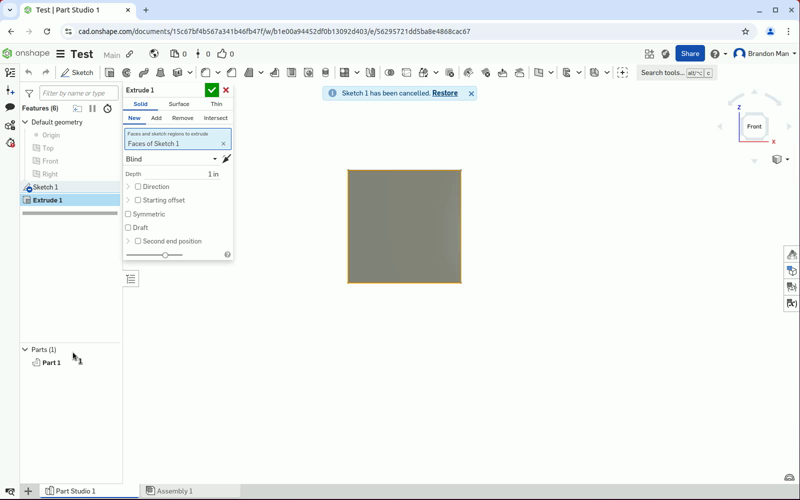
mouse_move(143, 106)
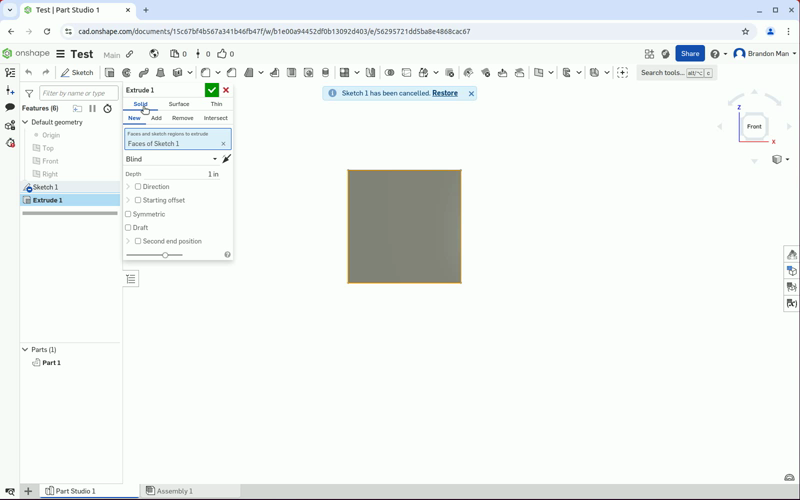
click(143, 106)
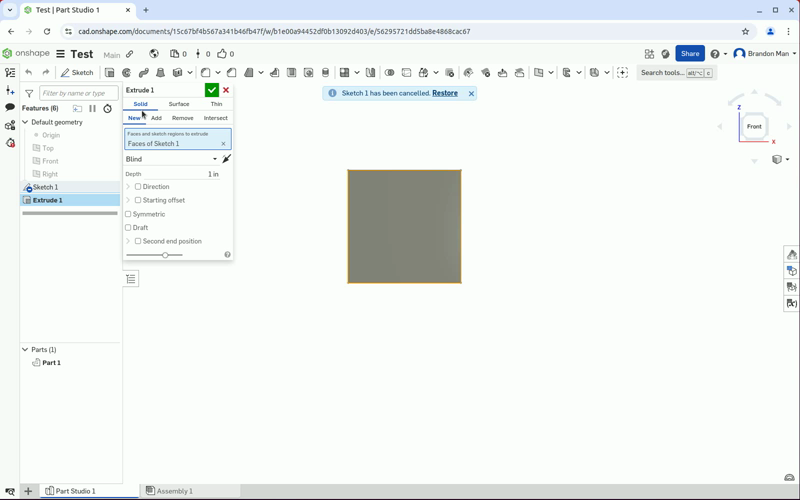
mouse_move(137, 120)
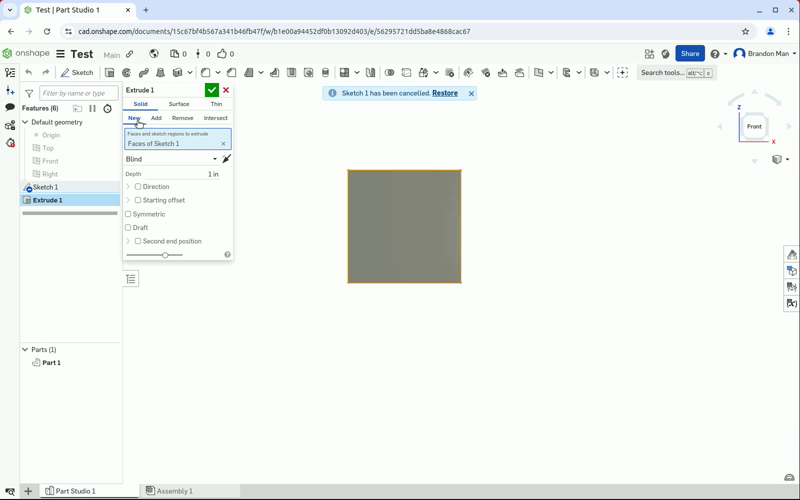
click(137, 120)
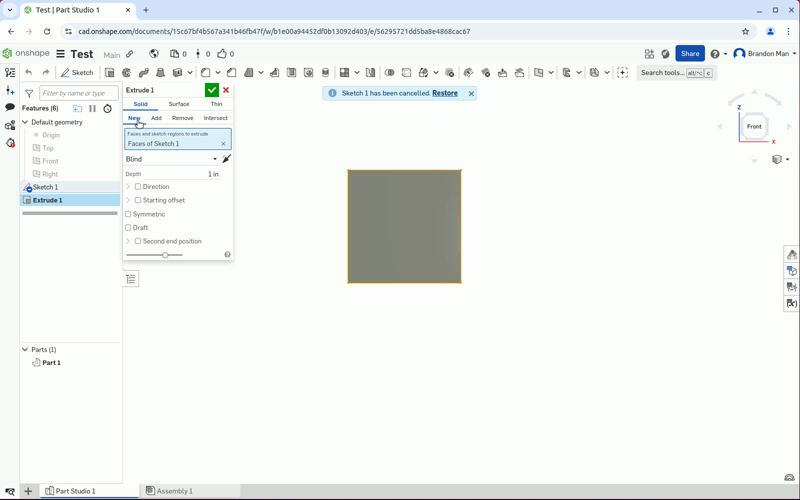
key(tab, 4)
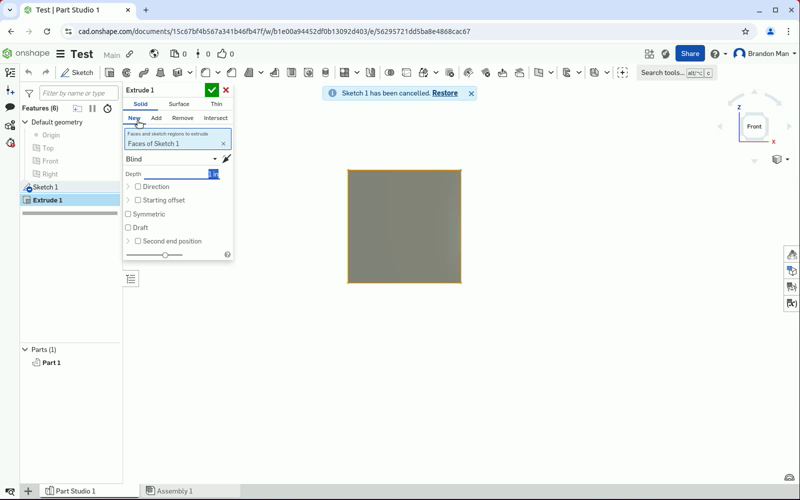
text(23.108)
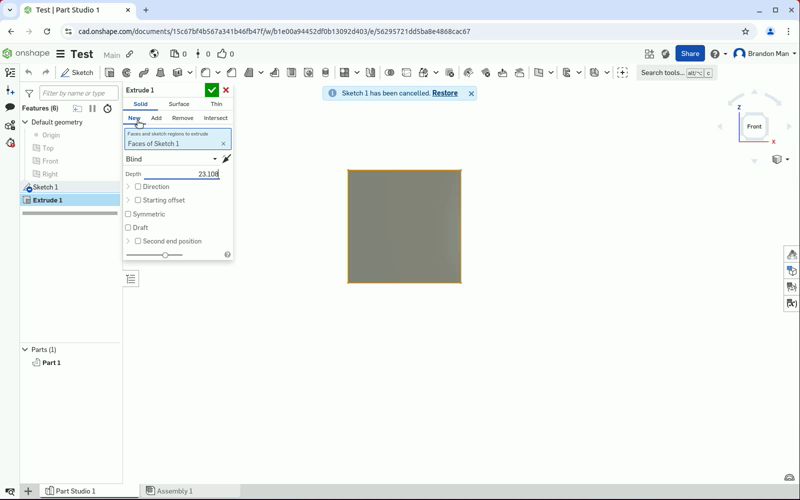
key(enter)
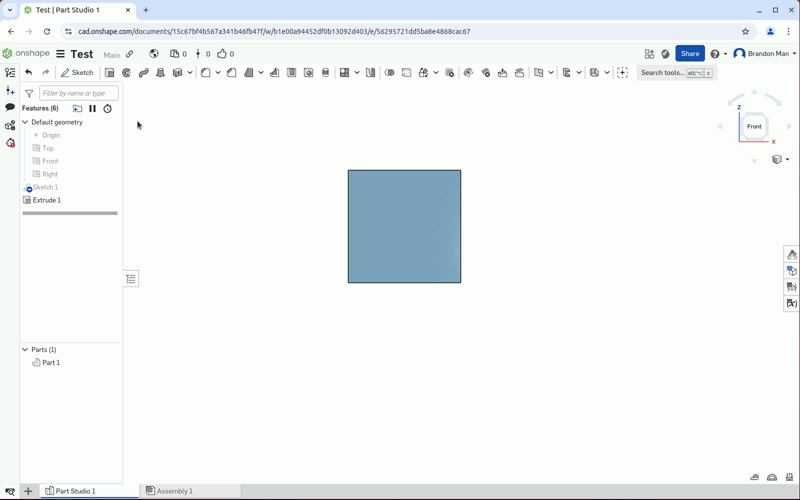
key(shift+h)
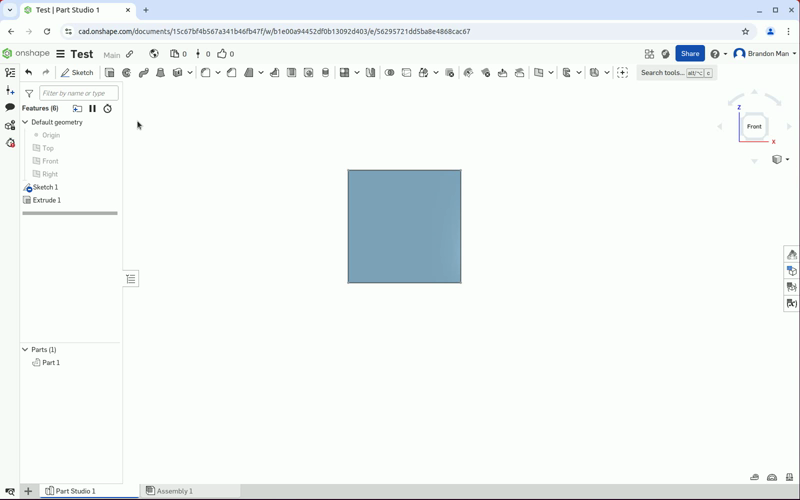
key(shift+h)
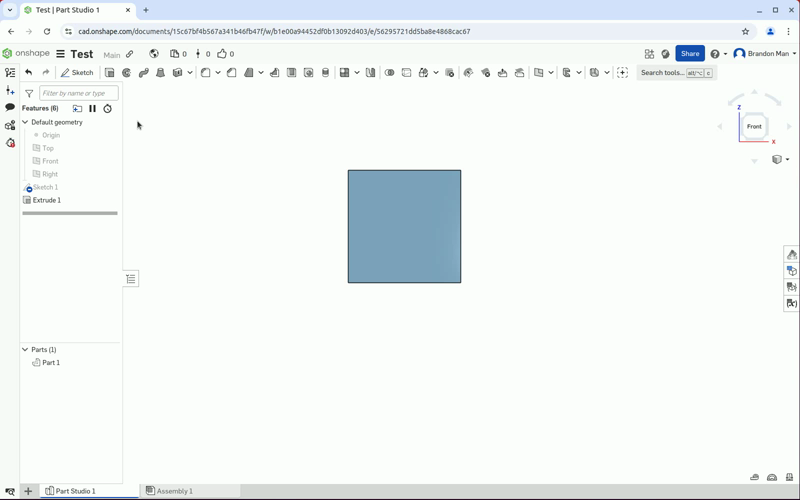
mouse_move(73, 189)
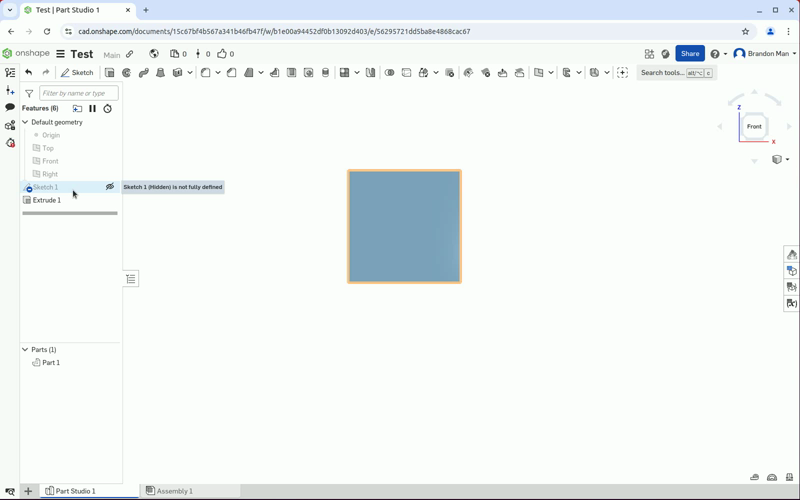
click(73, 189)
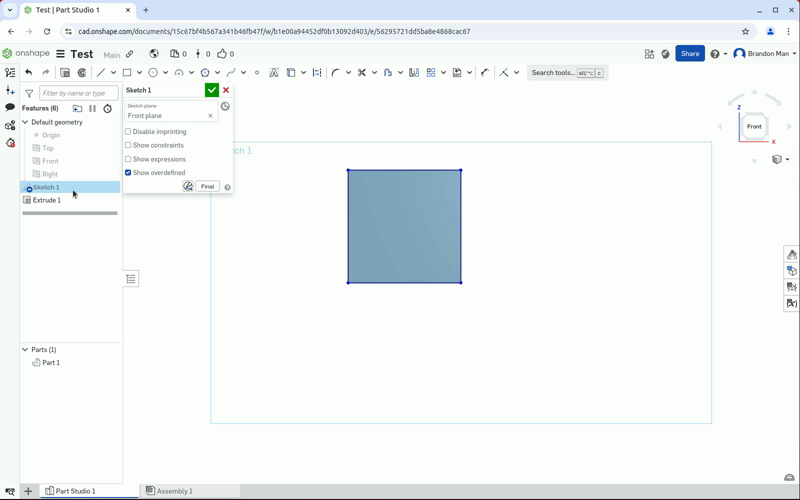
mouse_move(229, 92)
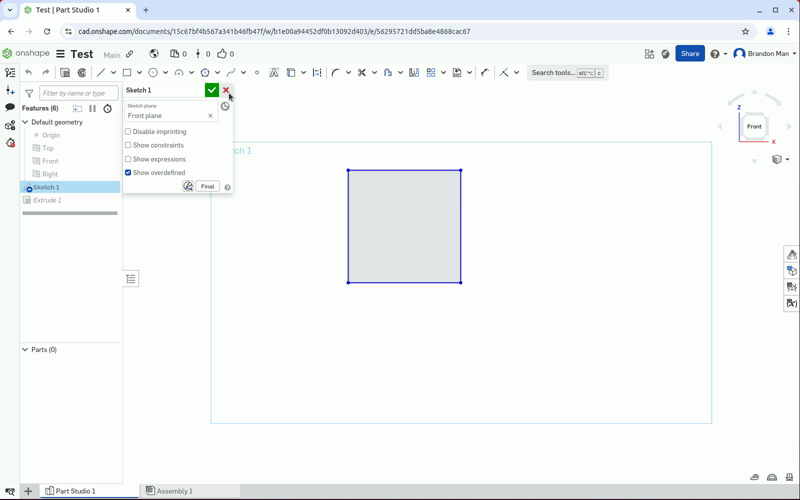
click(229, 92)
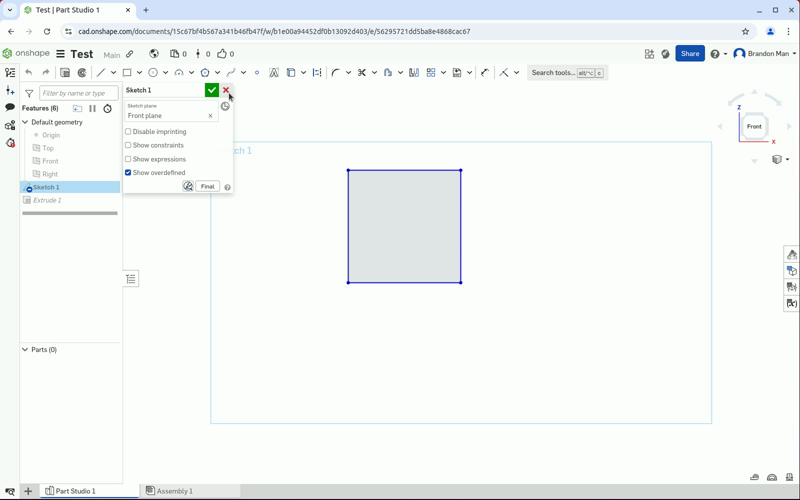
key(shift+s)
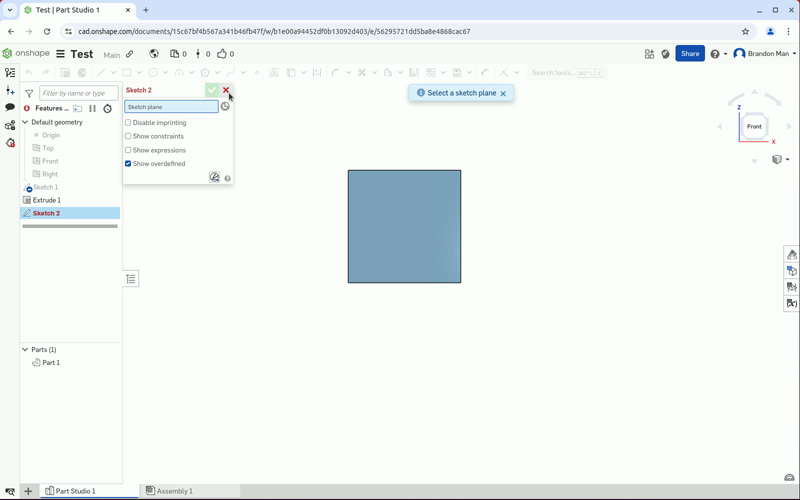
mouse_move(73, 163)
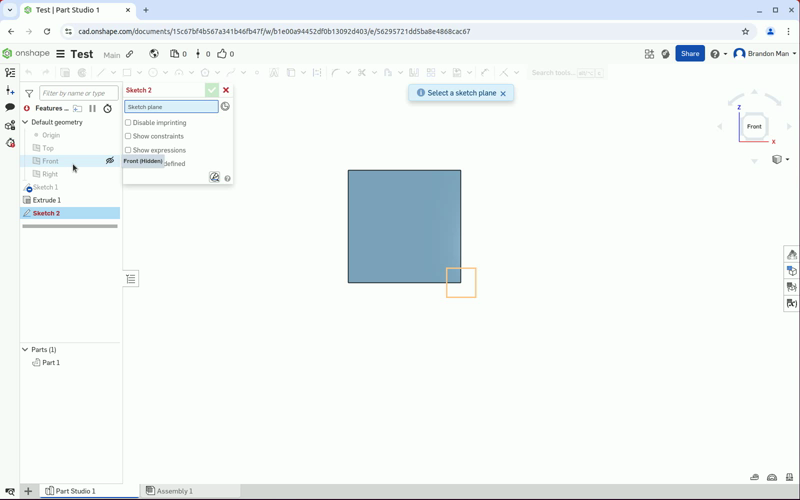
click(73, 163)
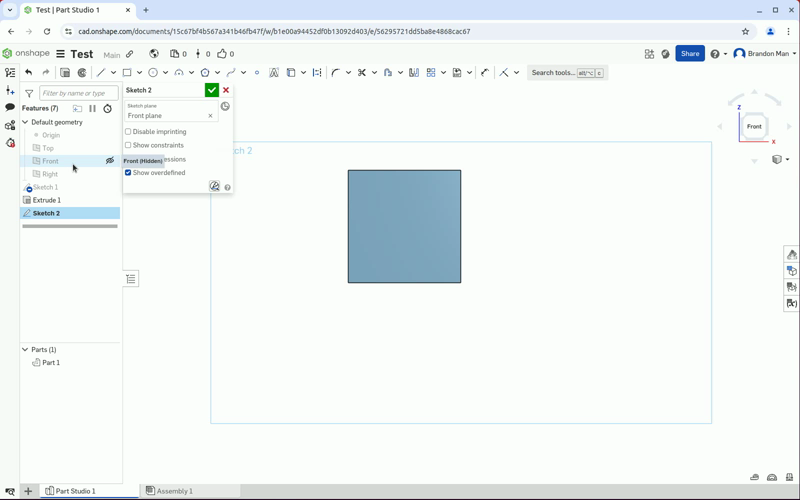
mouse_move(73, 352)
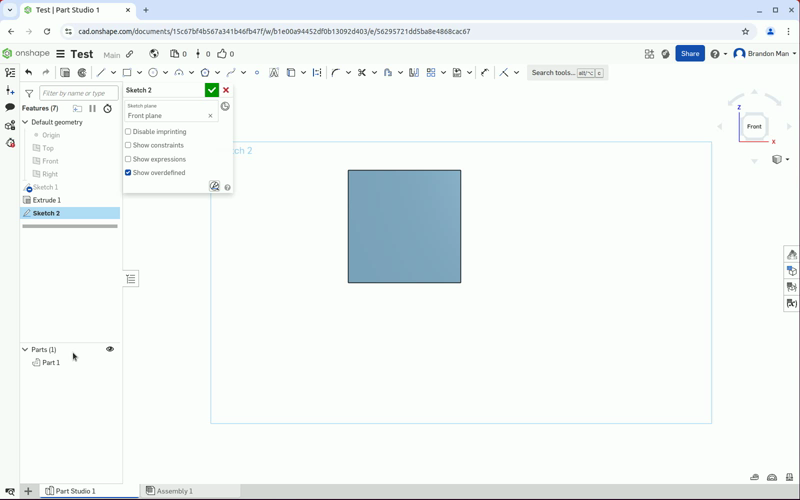
key(y)
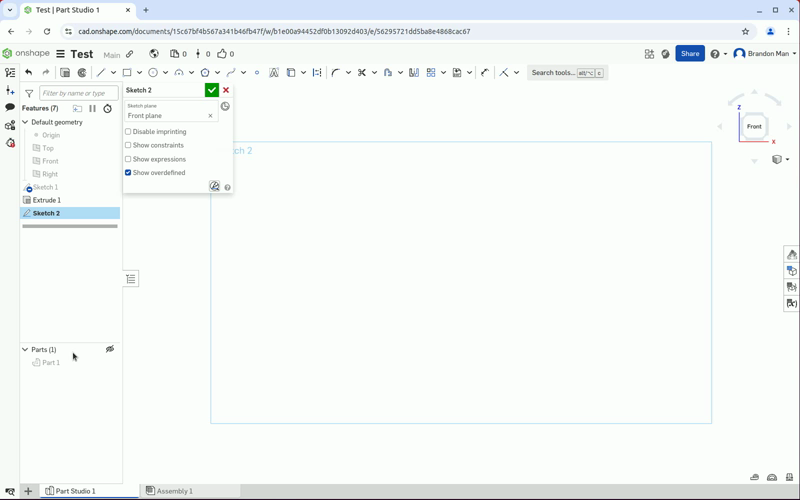
key(l)
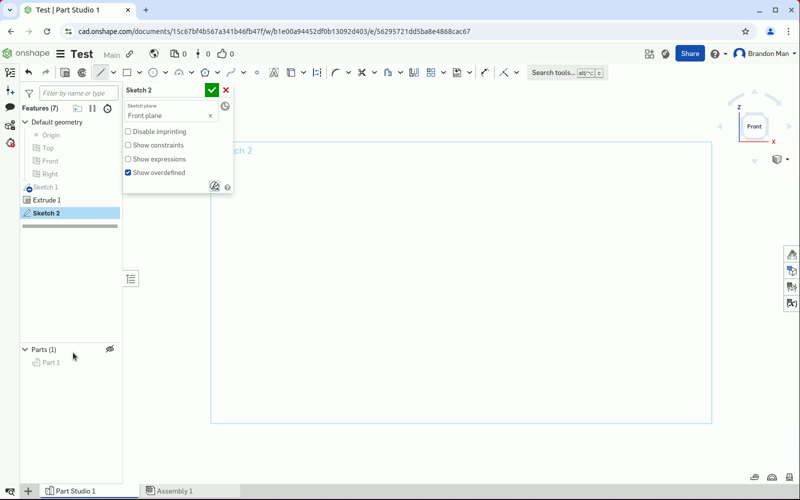
key_down(shift)
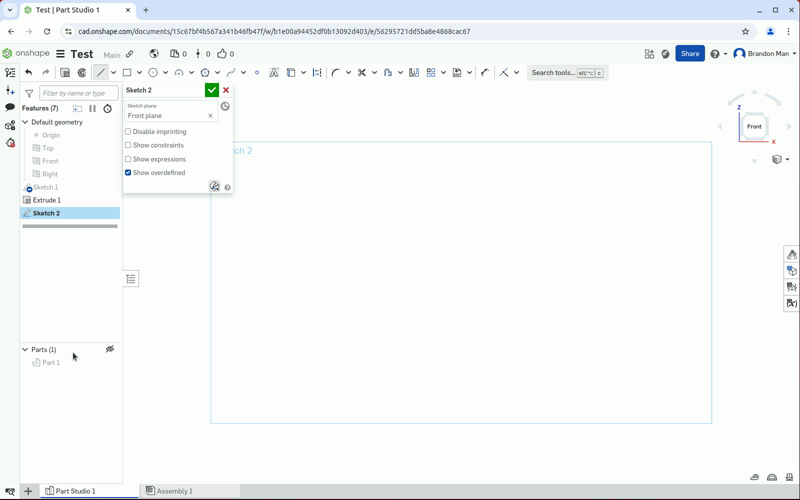
mouse_move(353, 278)
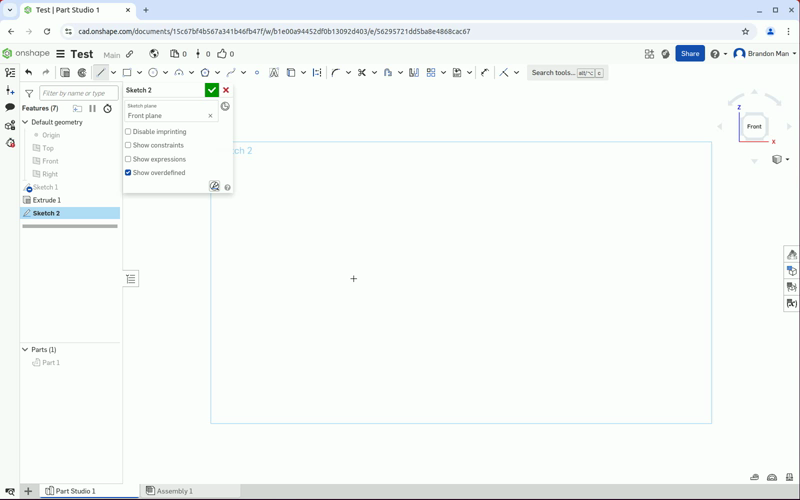
click(353, 278)
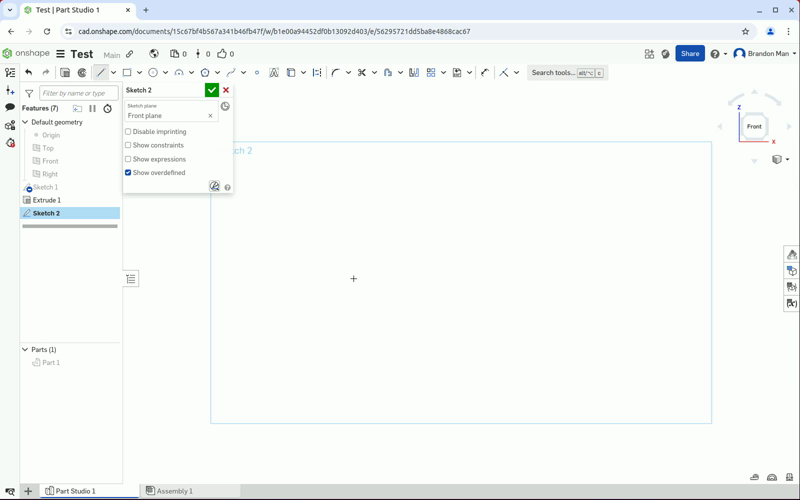
key_up(shift)
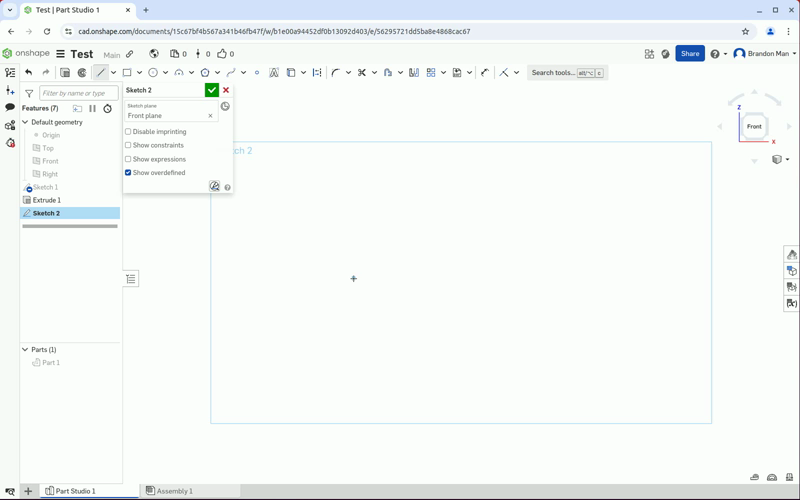
key_down(shift)
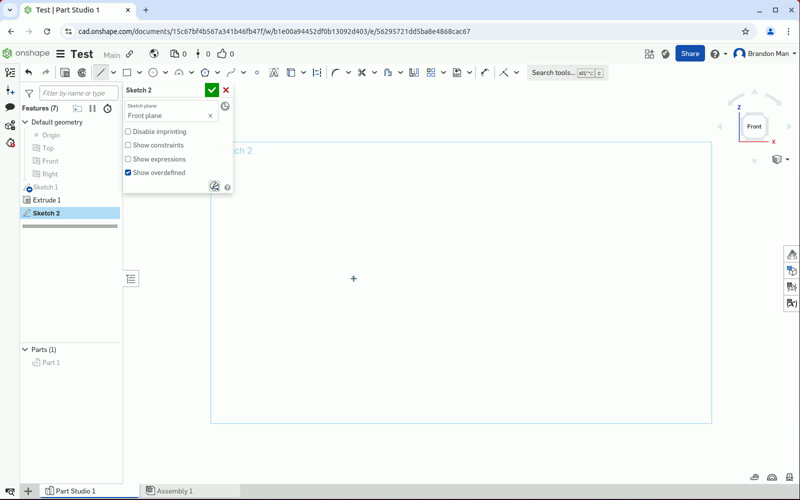
mouse_move(456, 278)
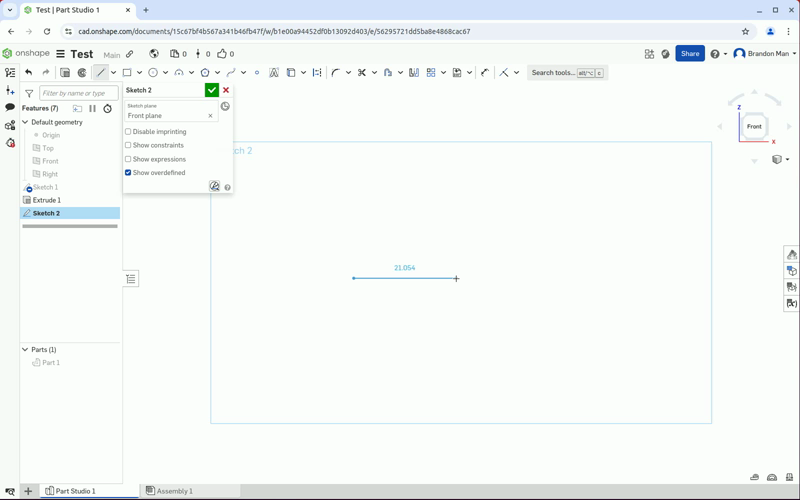
click(456, 278)
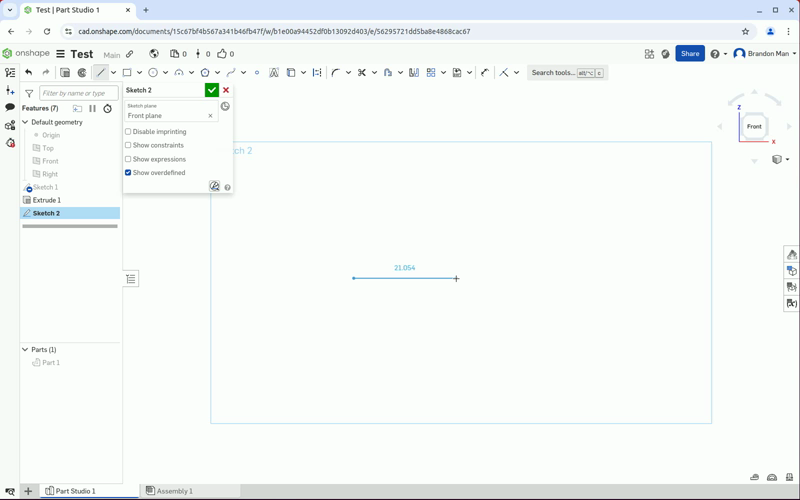
key_up(shift)
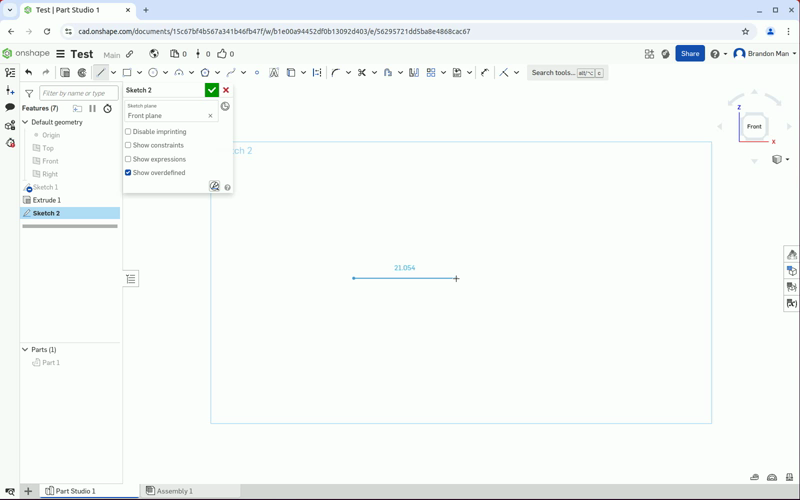
key_down(shift)
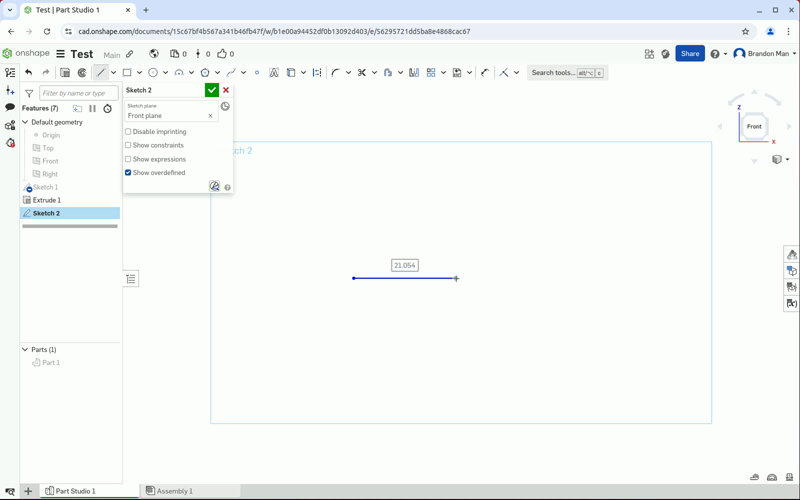
mouse_move(456, 178)
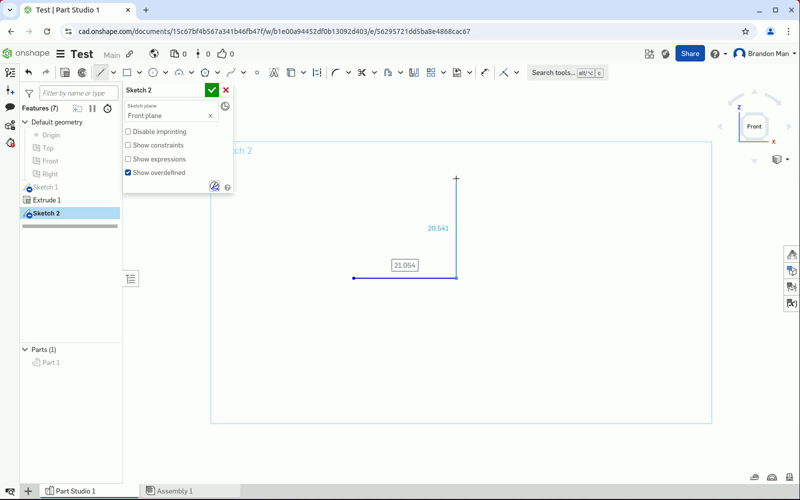
click(456, 178)
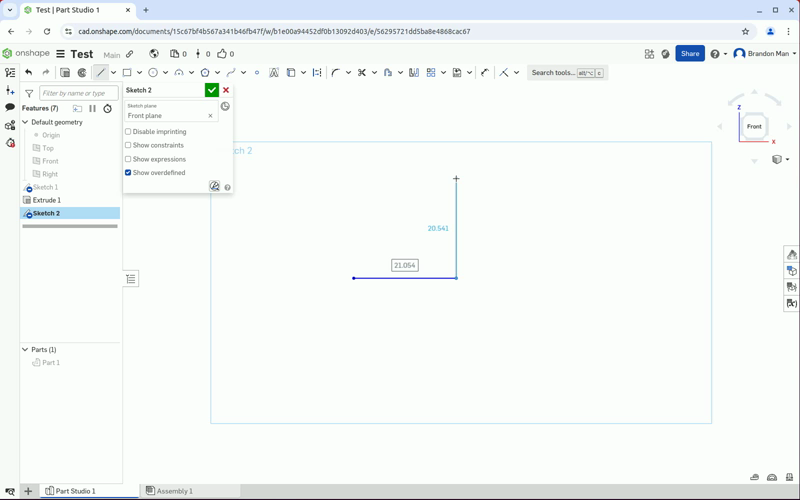
key_up(shift)
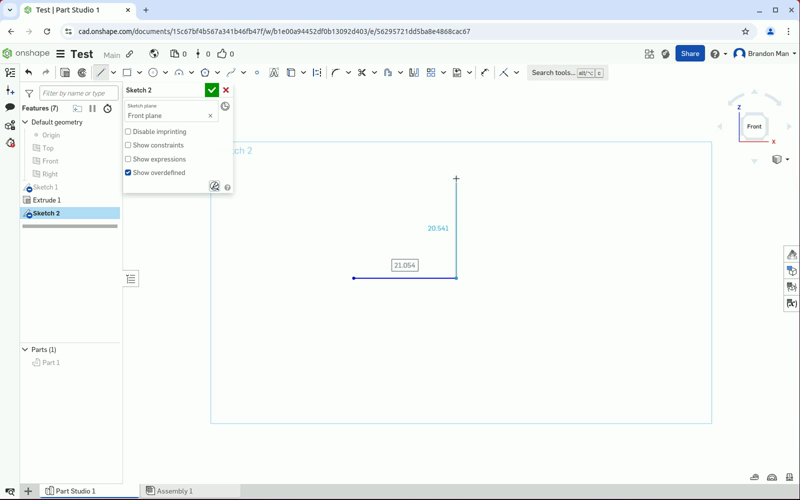
key_down(shift)
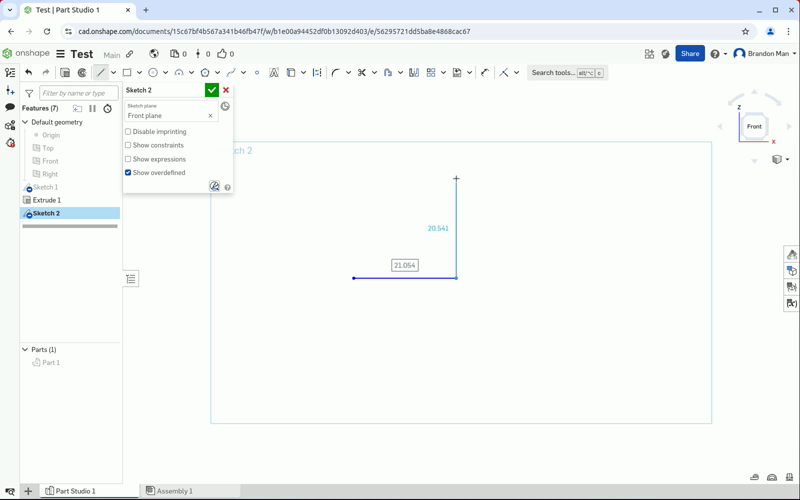
mouse_move(353, 178)
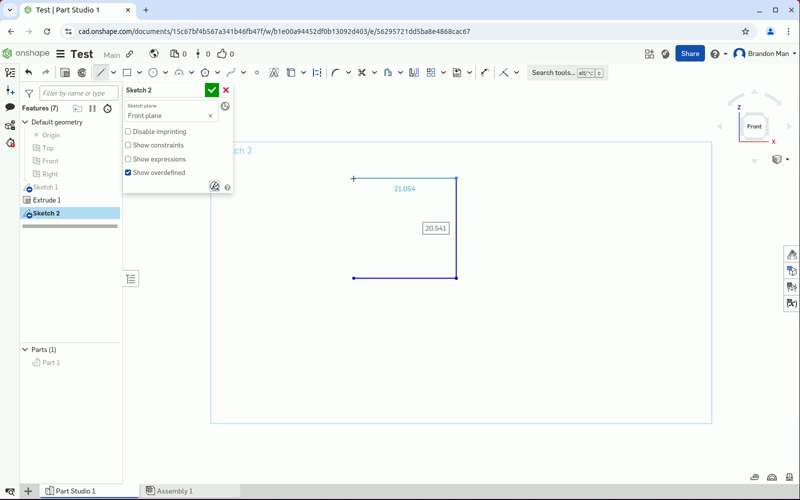
click(353, 178)
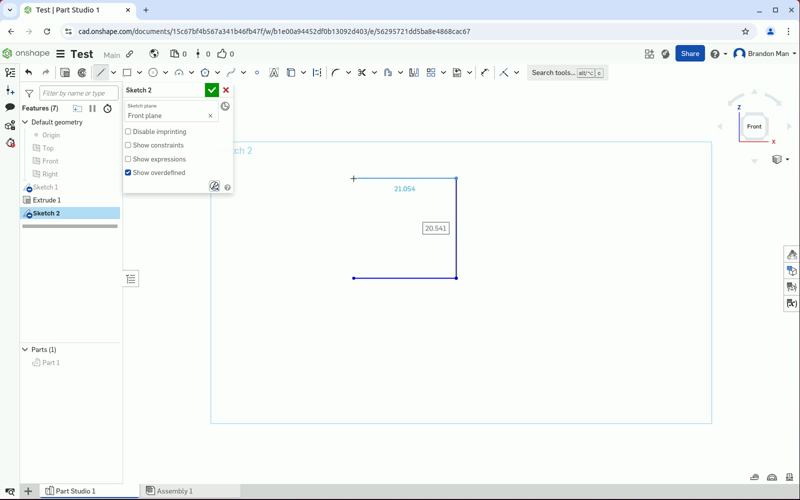
key_up(shift)
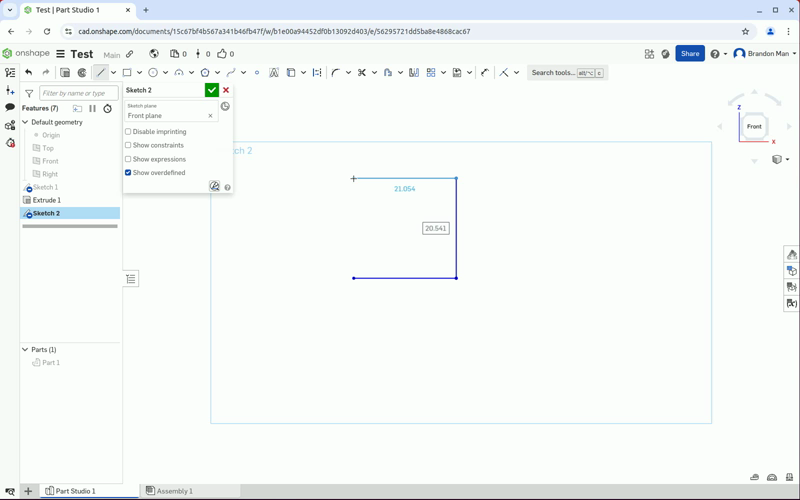
key_down(shift)
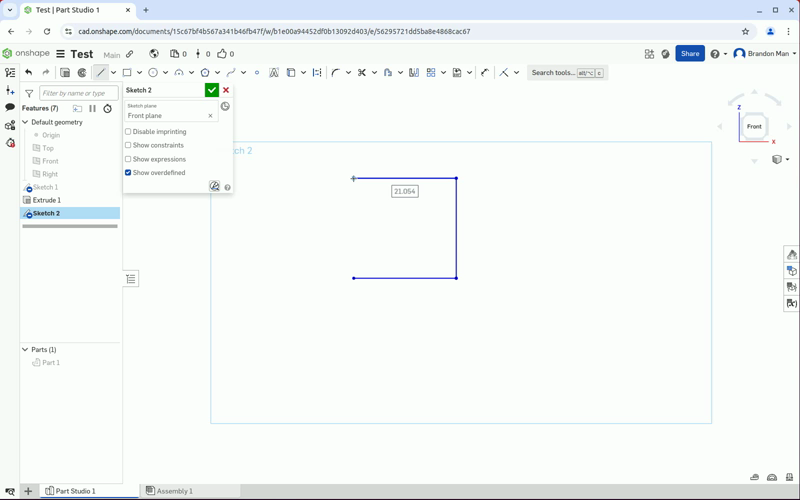
mouse_move(353, 278)
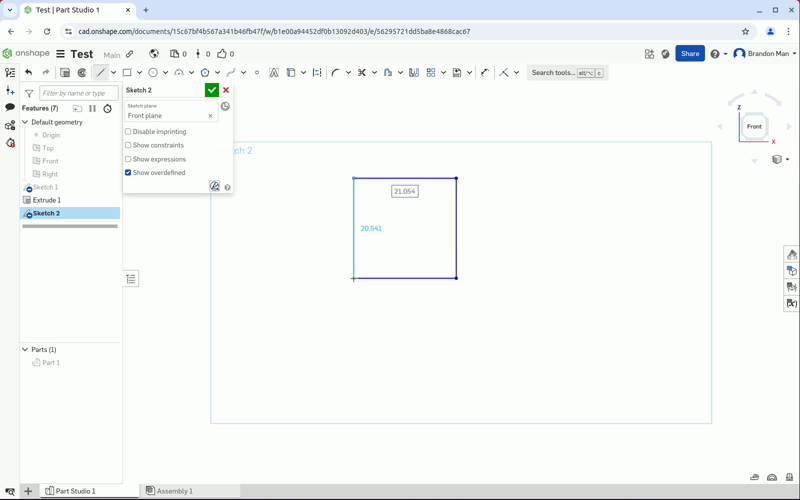
key_up(shift)
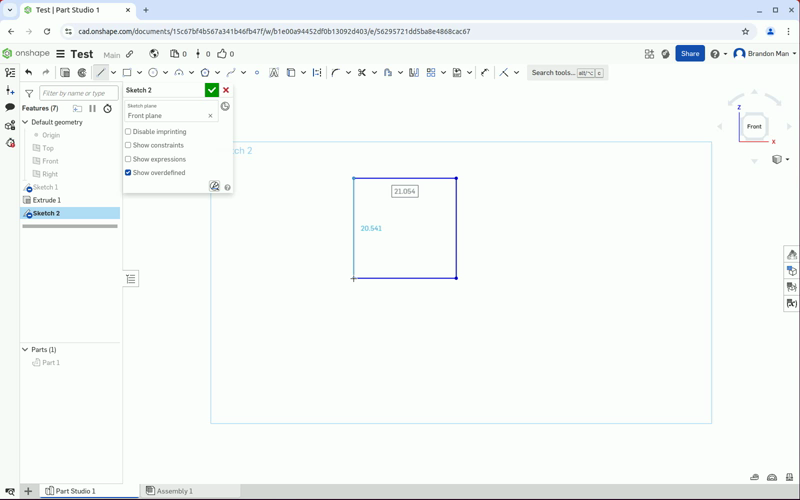
click(353, 278)
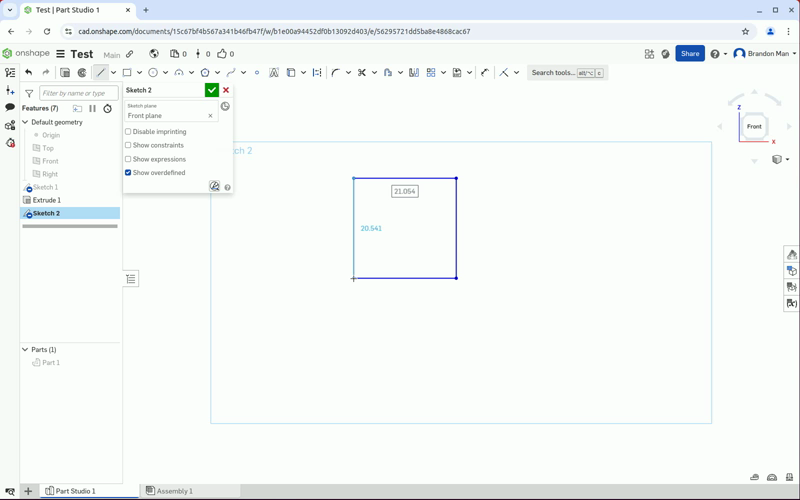
key(esc)
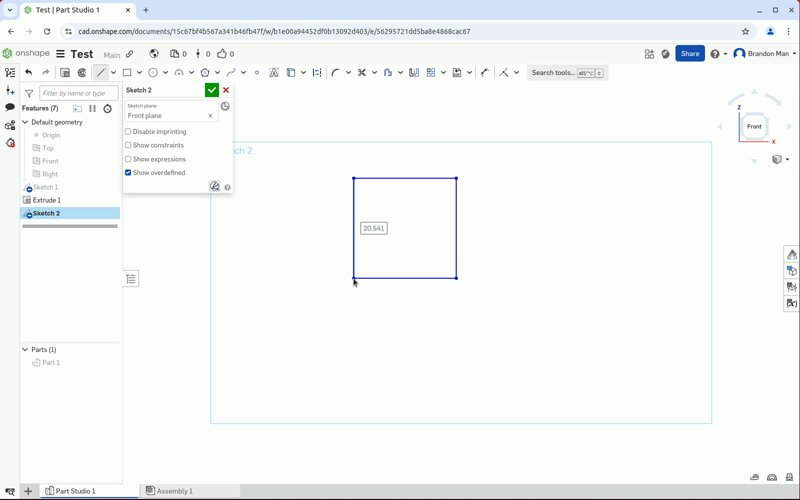
mouse_move(361, 212)
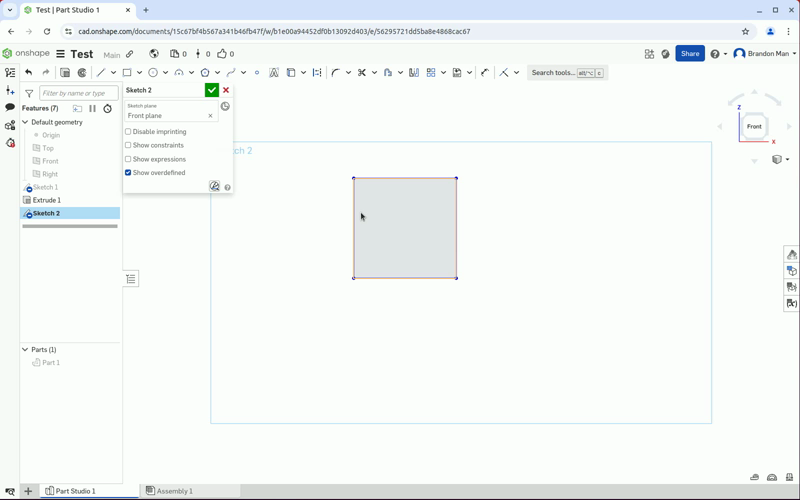
click(361, 212)
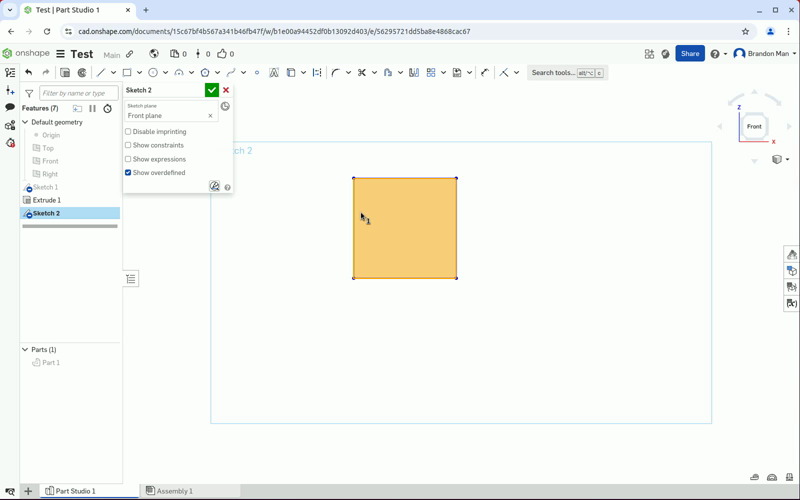
mouse_move(73, 352)
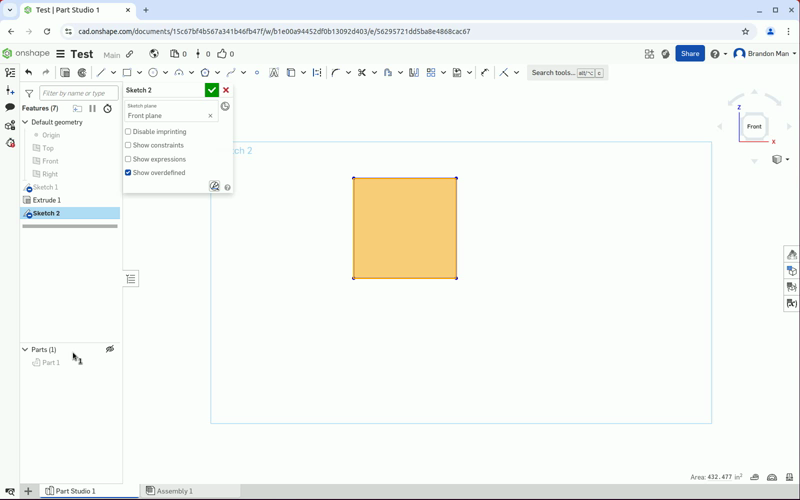
key(shift+y)
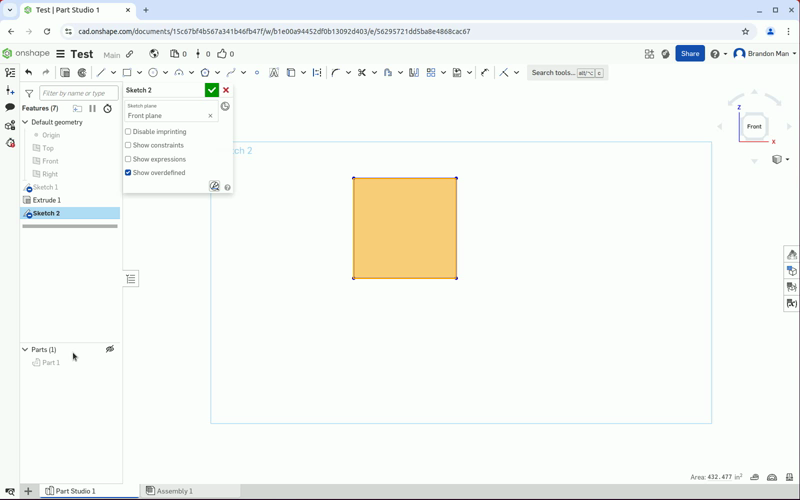
key(shift+e)
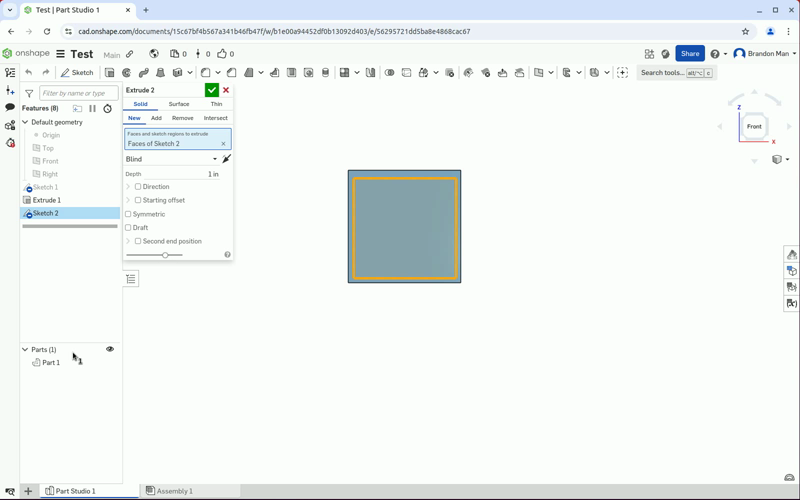
mouse_move(143, 106)
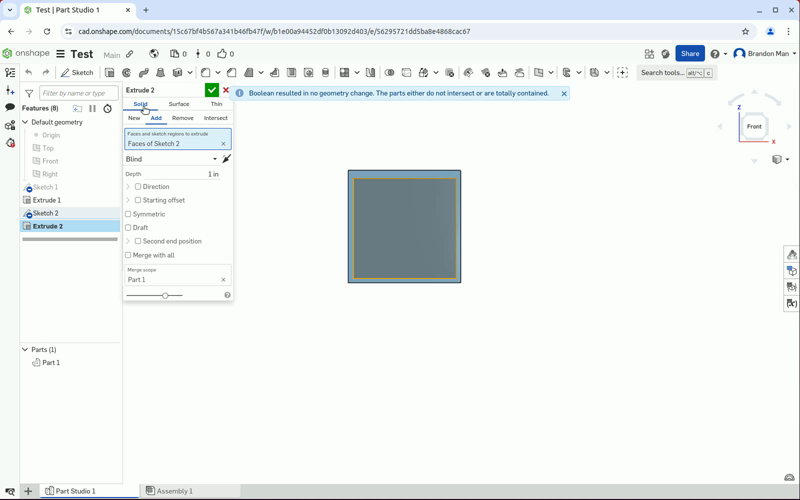
click(143, 106)
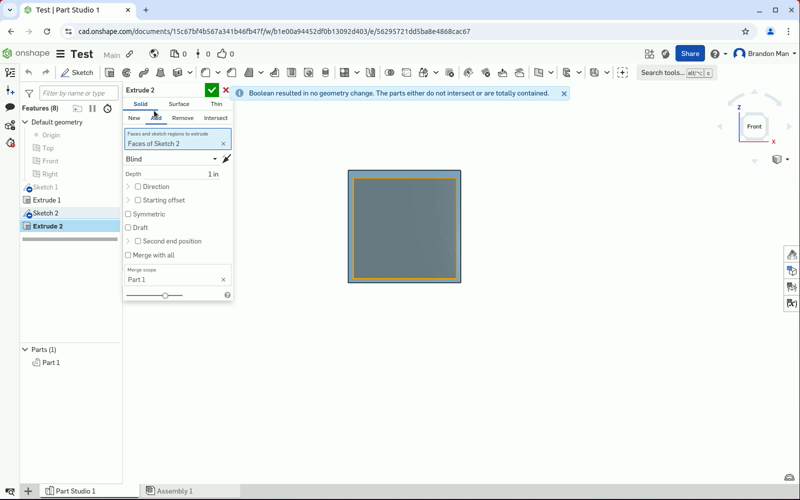
mouse_move(186, 120)
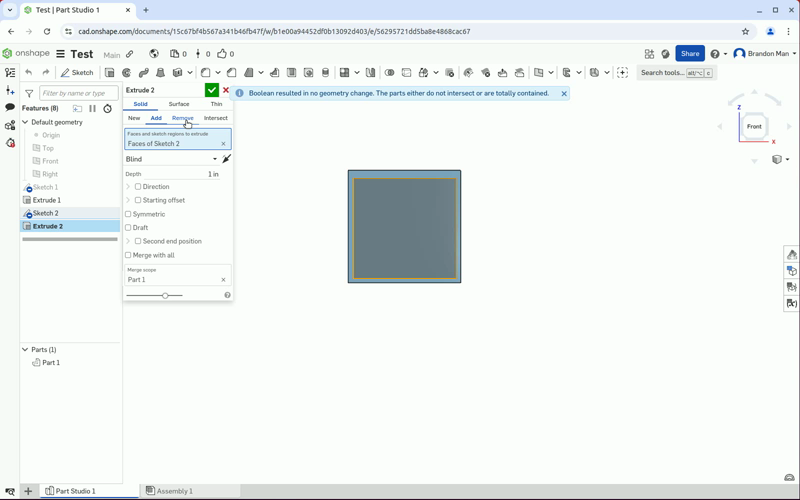
click(186, 120)
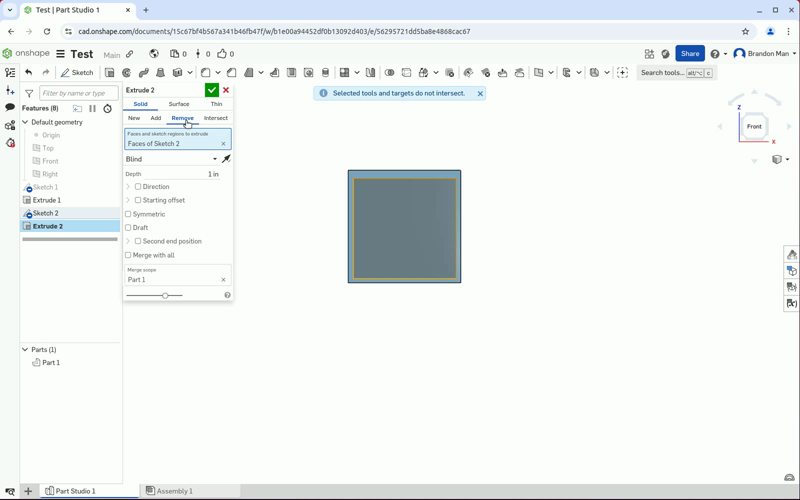
key(tab, 4)
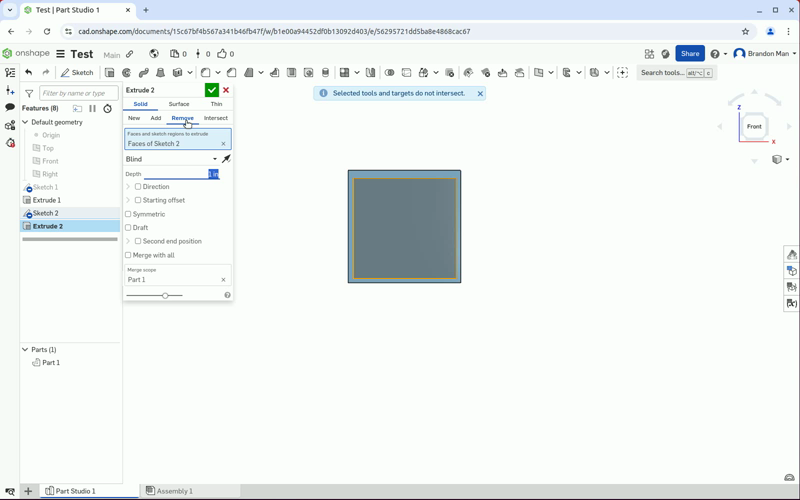
text(-20.22)
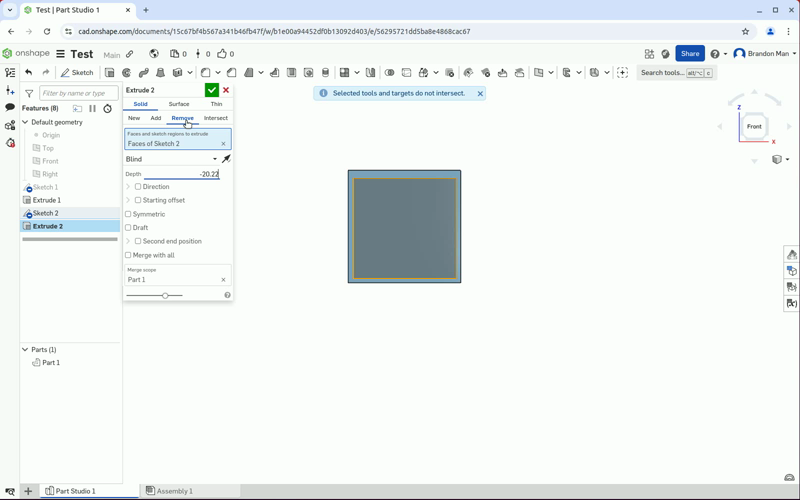
key(tab, 6)
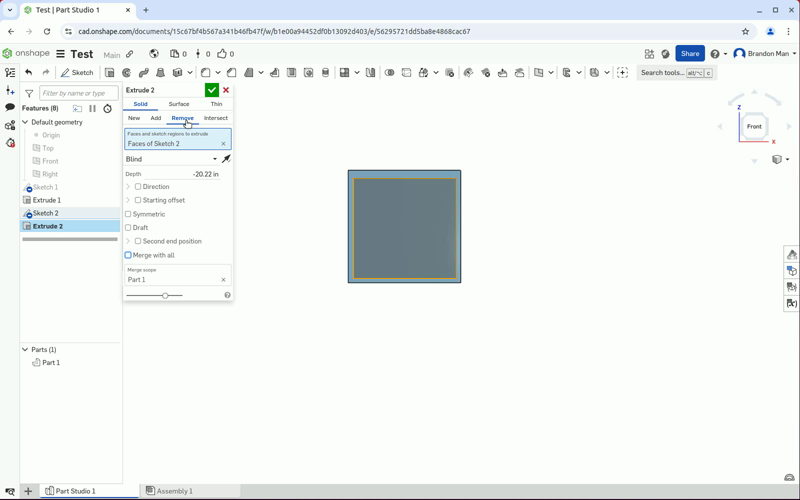
key(space)
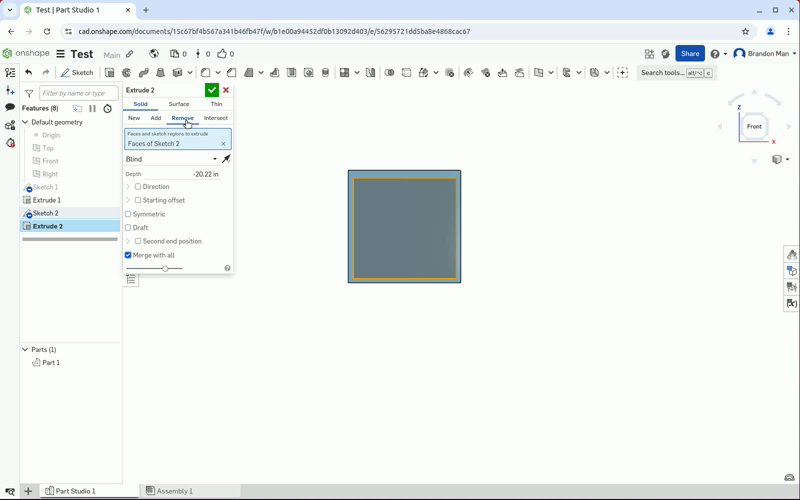
key(enter)
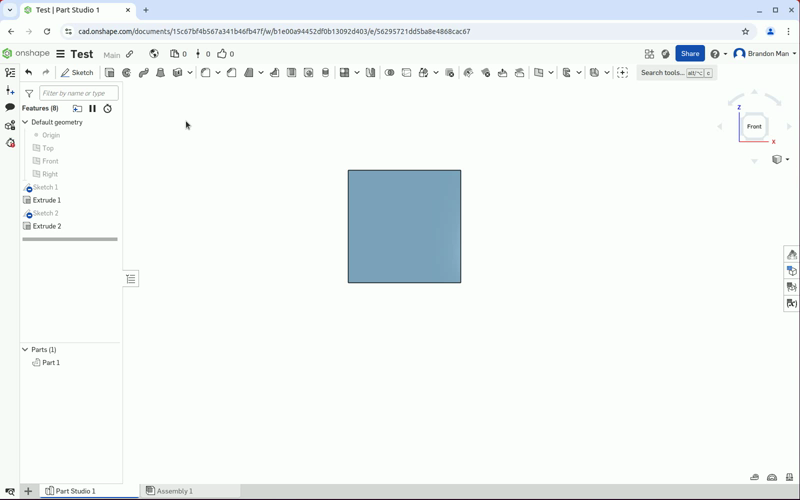
key(shift+h)
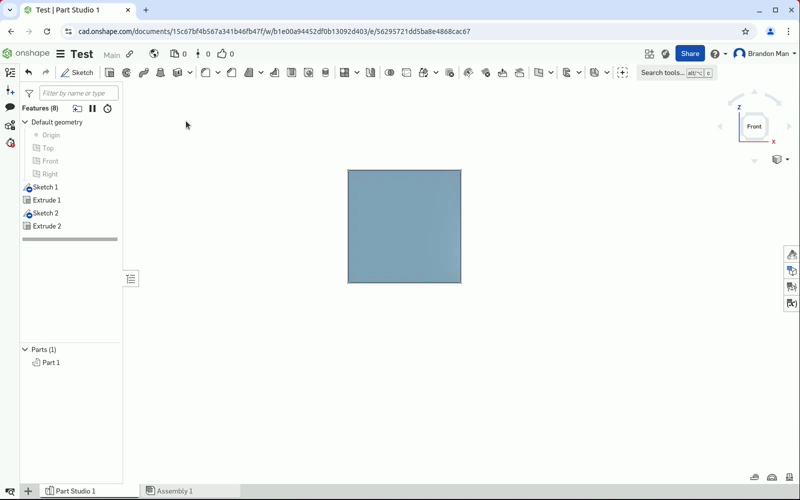
key(shift+h)
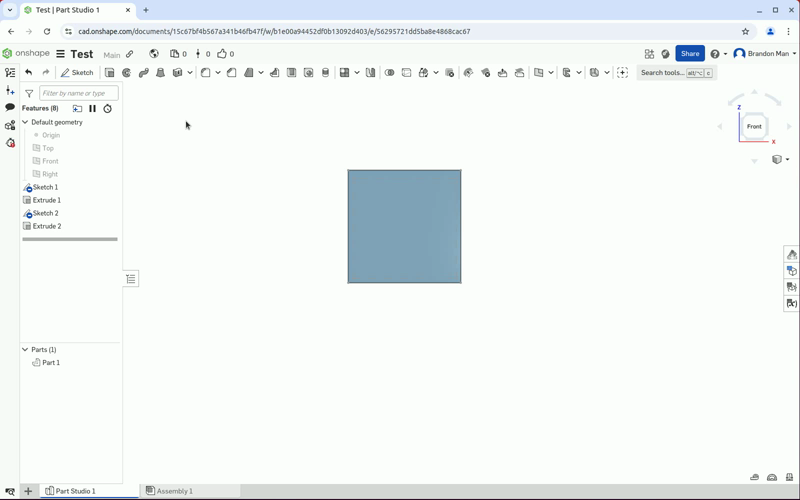
key(shift+7)
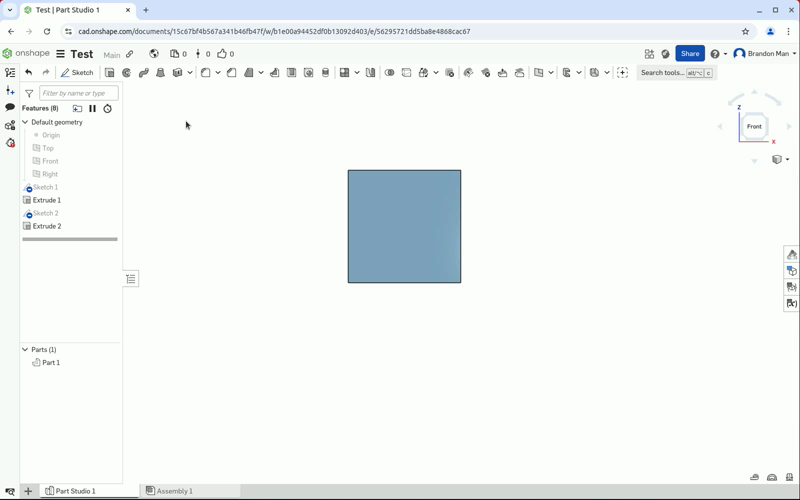
key(left, 2)
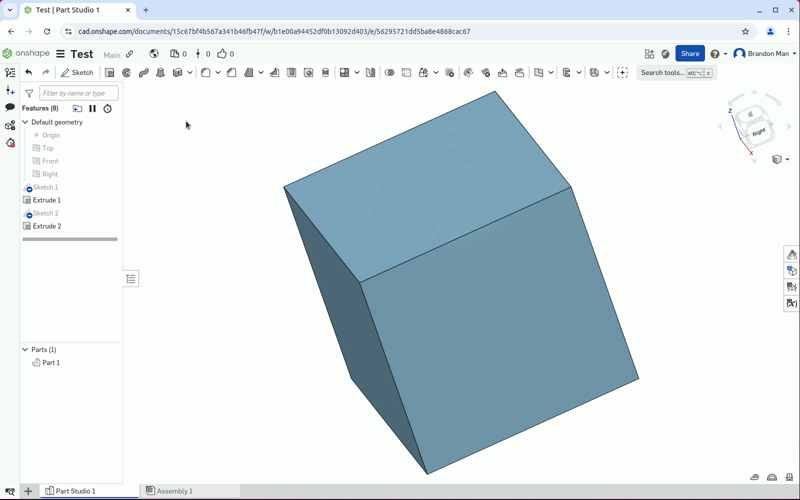
key(down, 2)
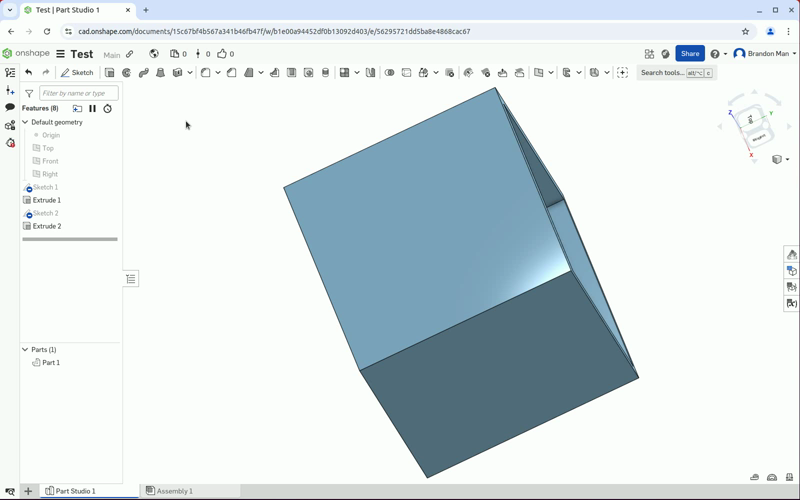
key(up, 2)
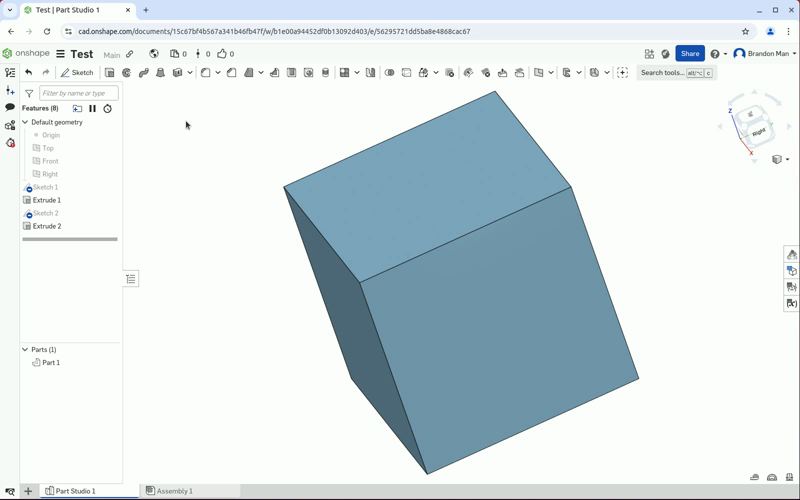
key(right, 2)
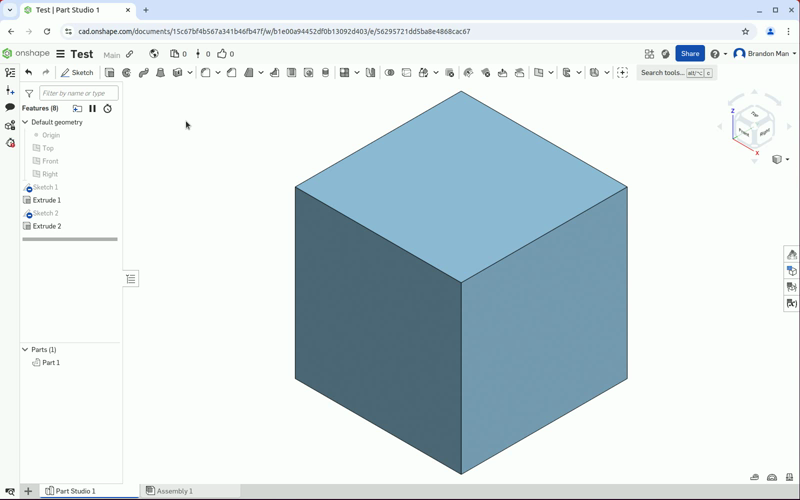
mouse_move(73, 189)
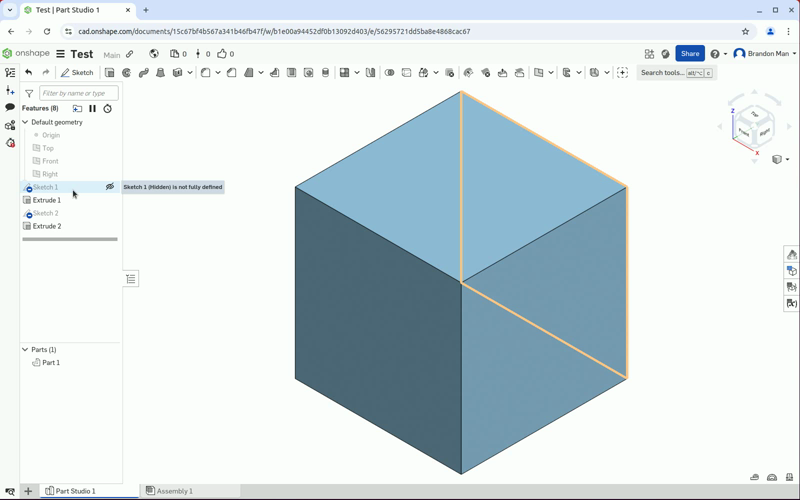
click(73, 189)